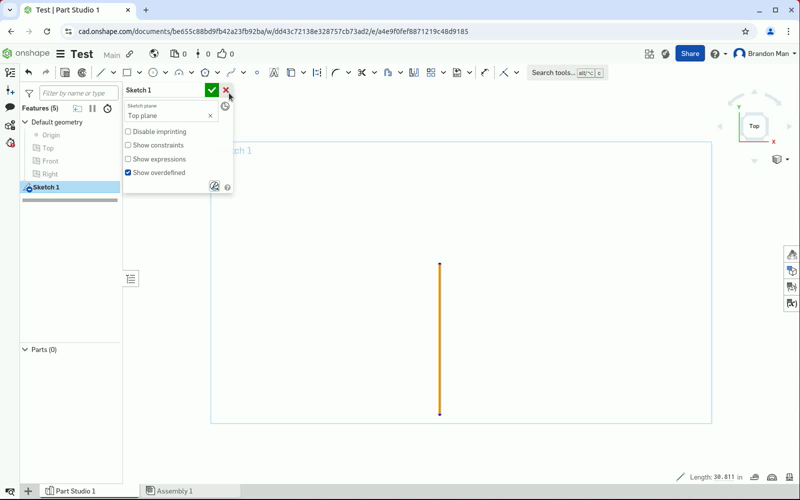
key(shift+h)
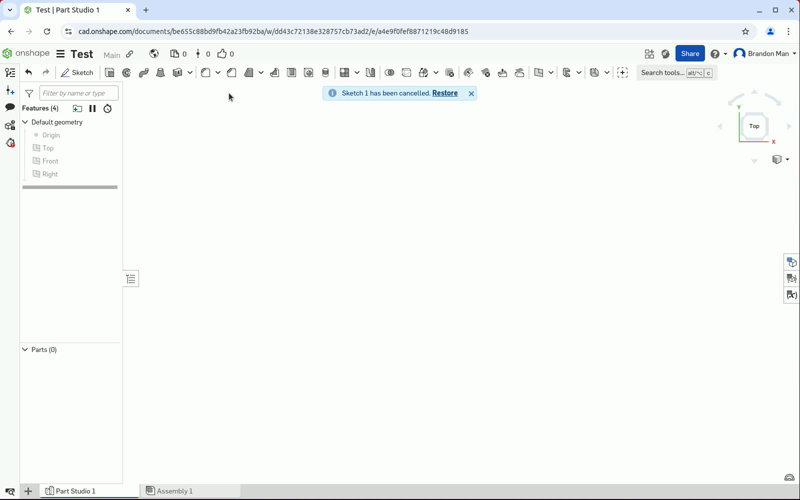
mouse_move(73, 352)
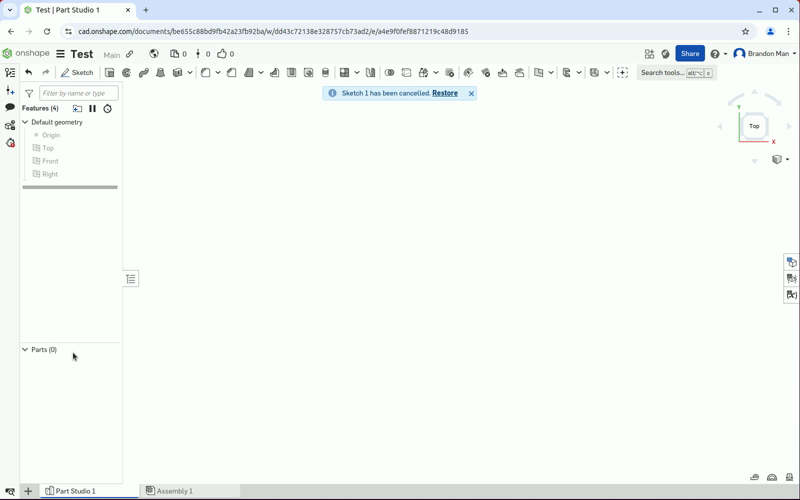
key(y)
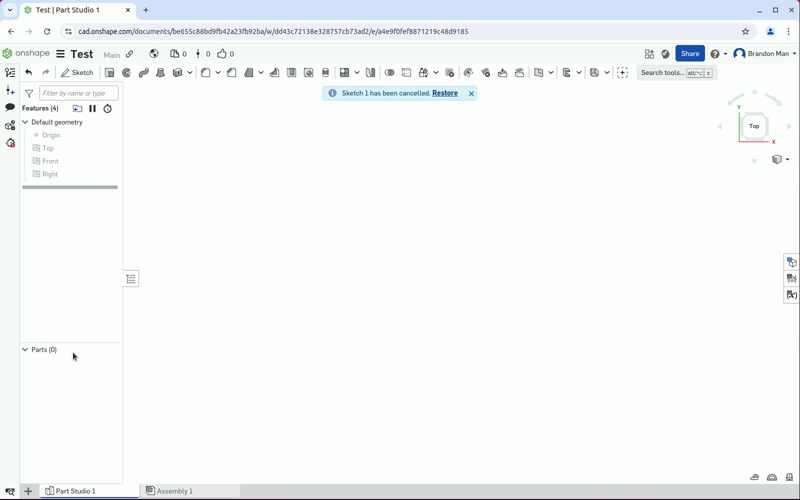
key(shift+p)
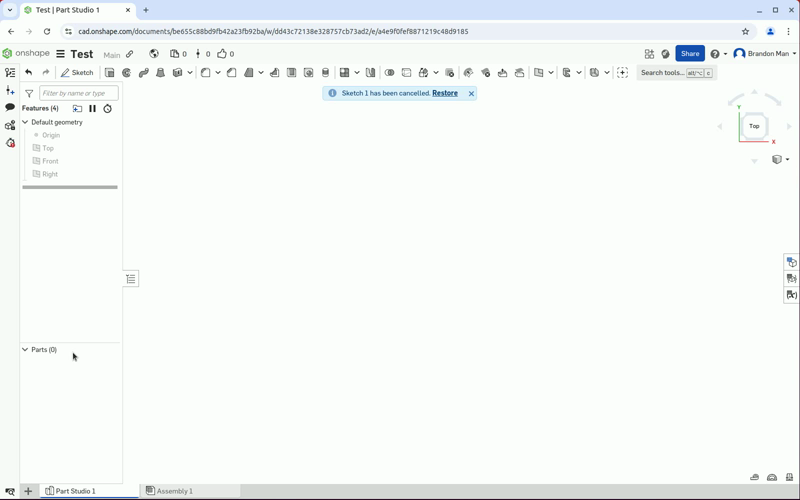
key(space)
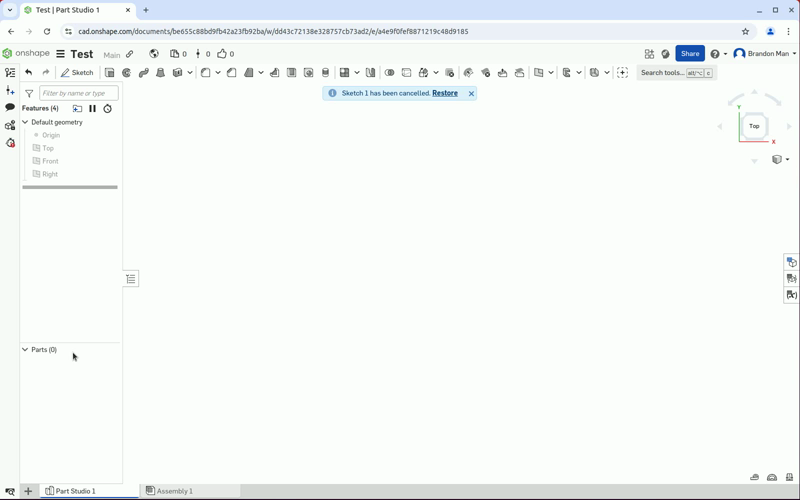
key_down(shift)
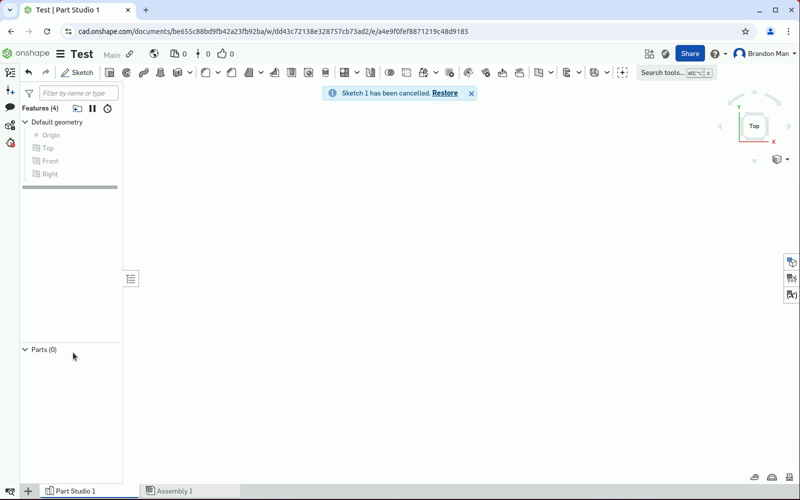
key(up)
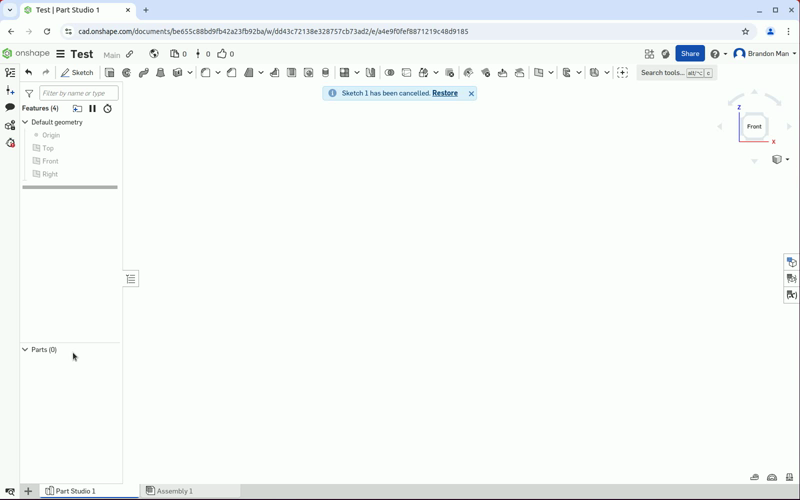
key_up(shift)
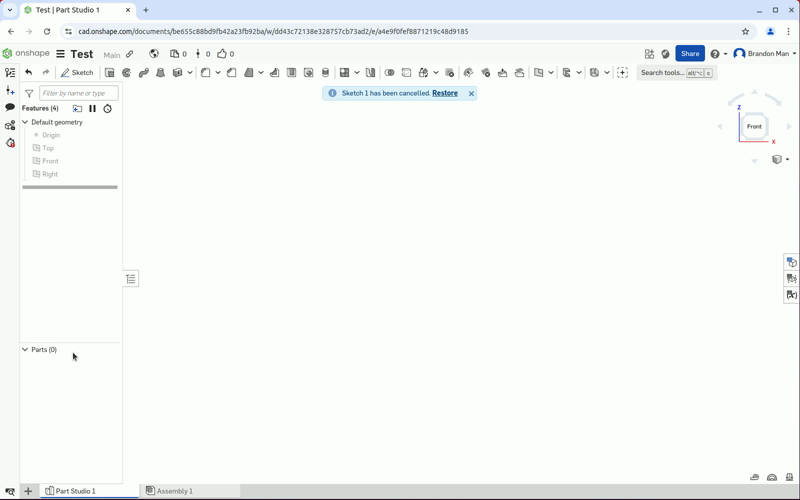
mouse_move(73, 352)
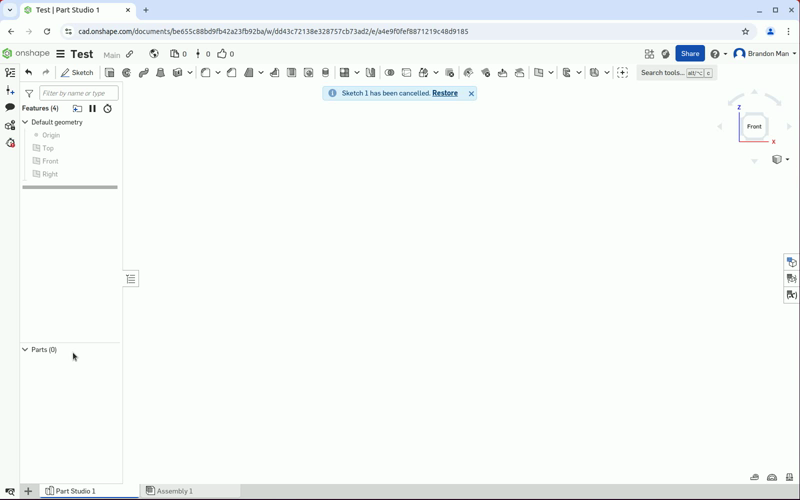
key(shift+y)
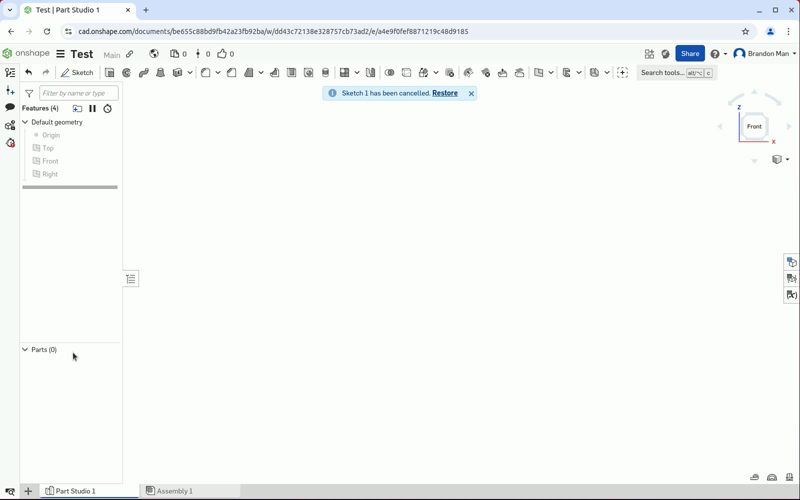
key(shift+s)
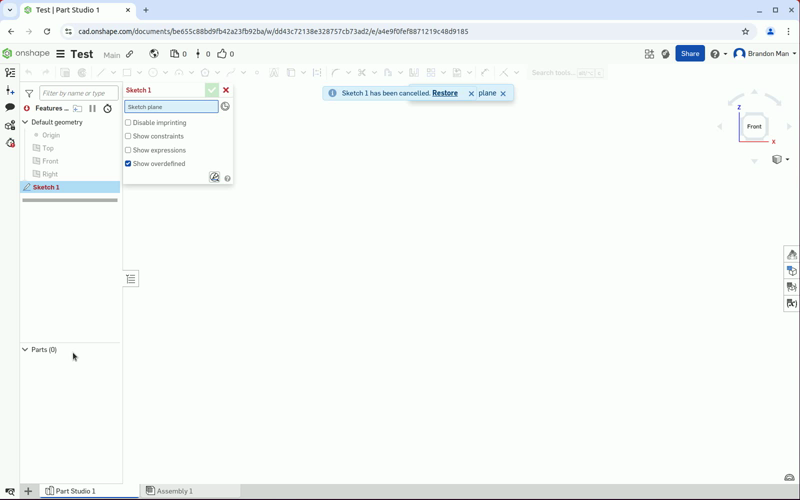
mouse_move(73, 163)
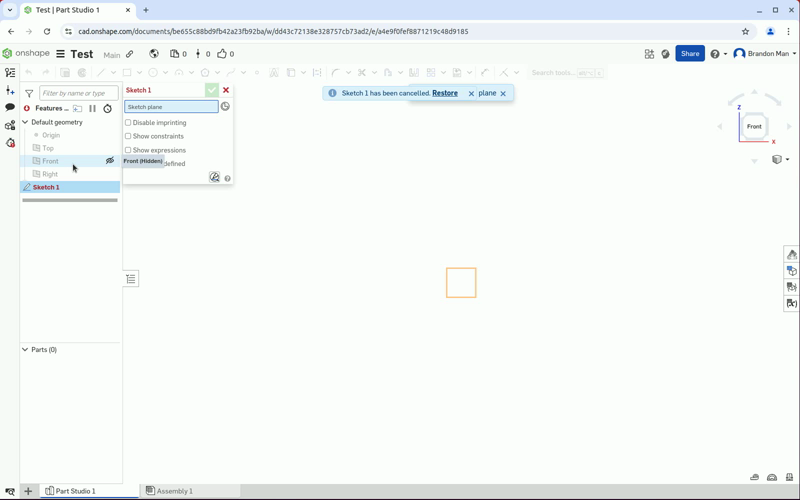
click(73, 163)
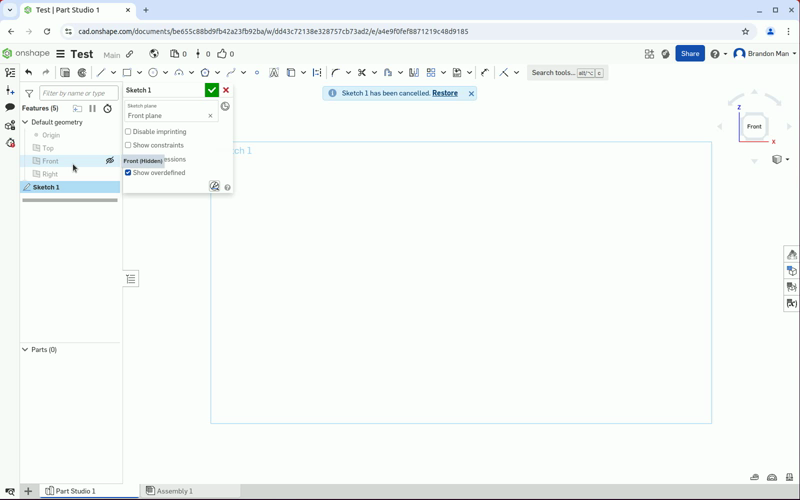
mouse_move(73, 352)
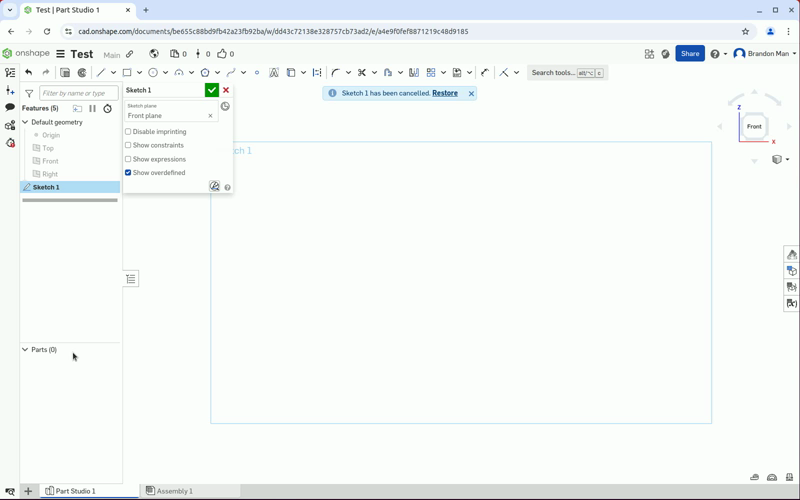
key(y)
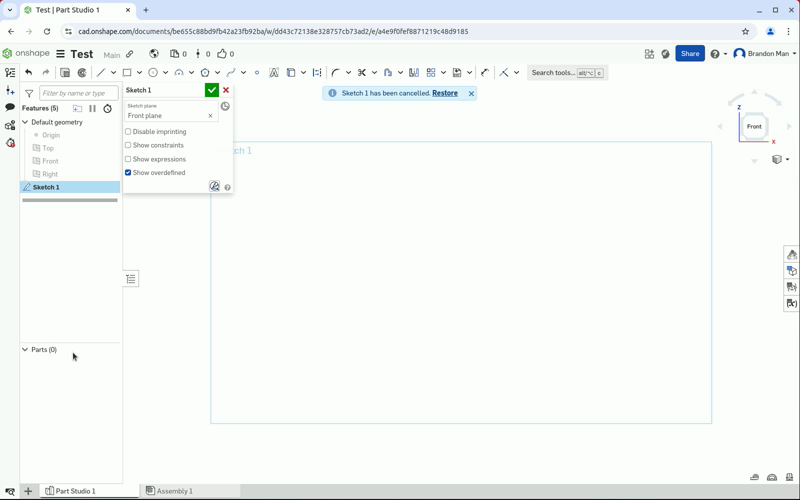
key(l)
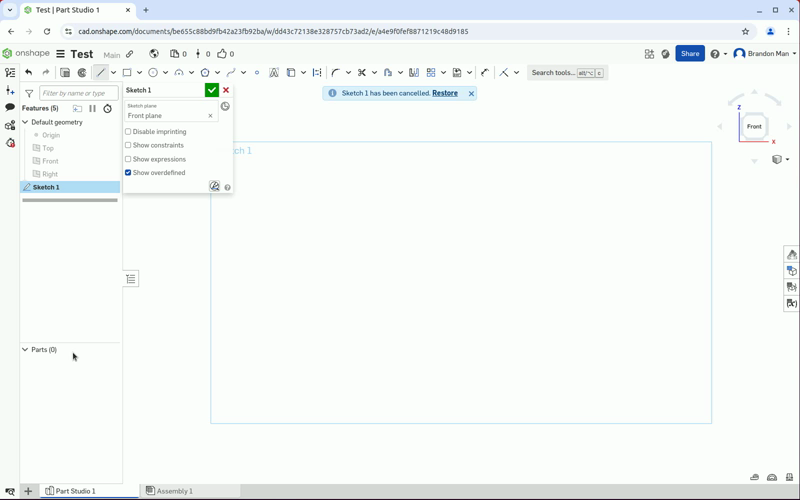
key_down(shift)
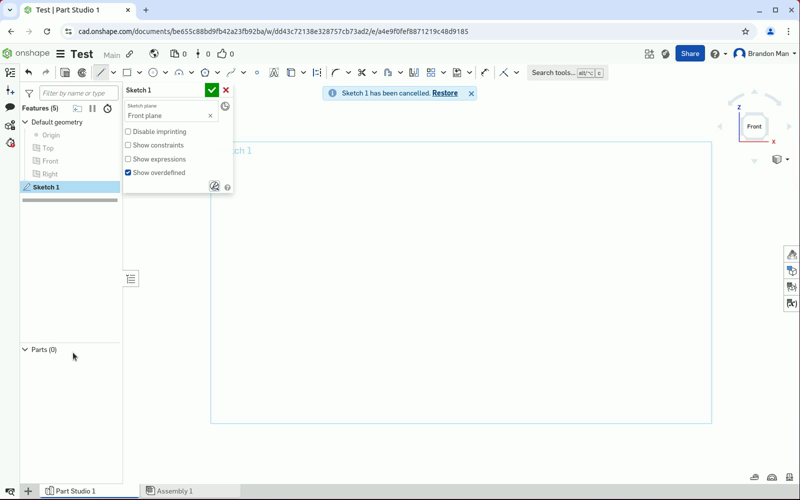
mouse_move(411, 282)
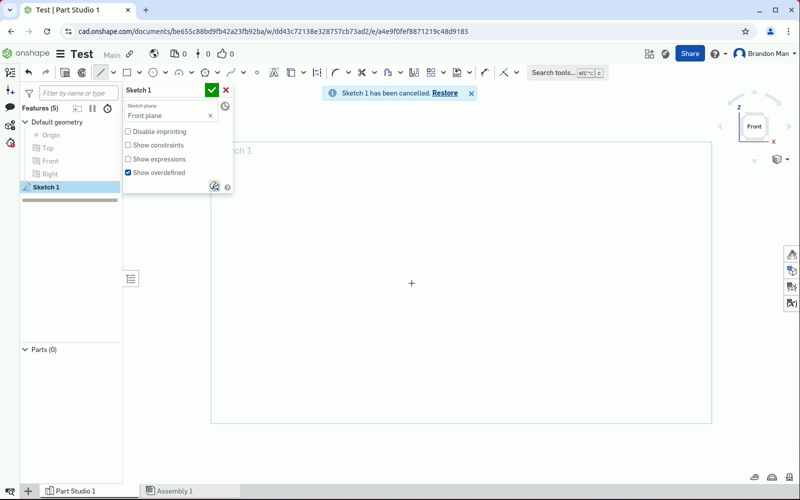
click(411, 282)
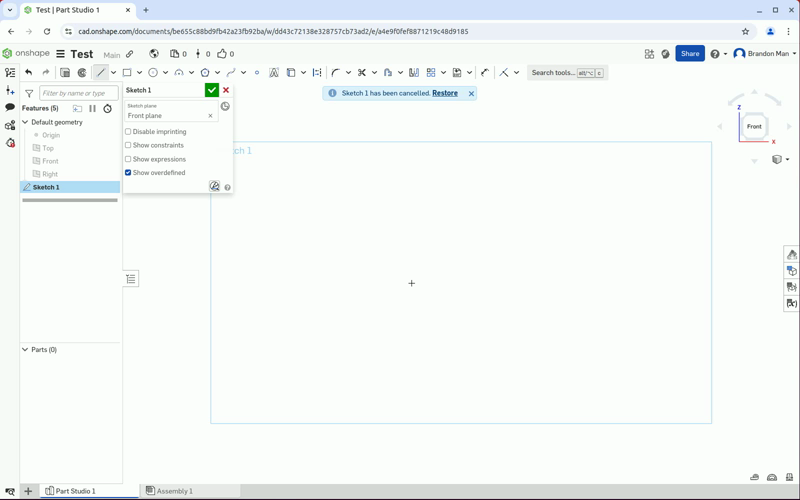
key_up(shift)
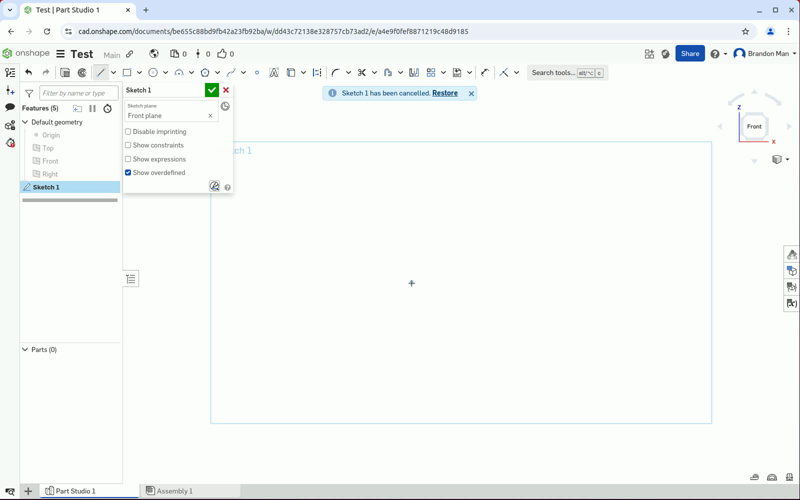
key_down(shift)
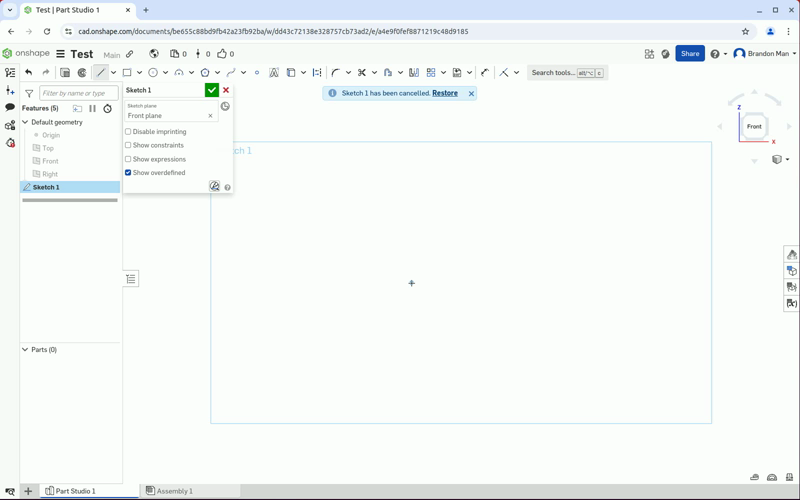
mouse_move(508, 282)
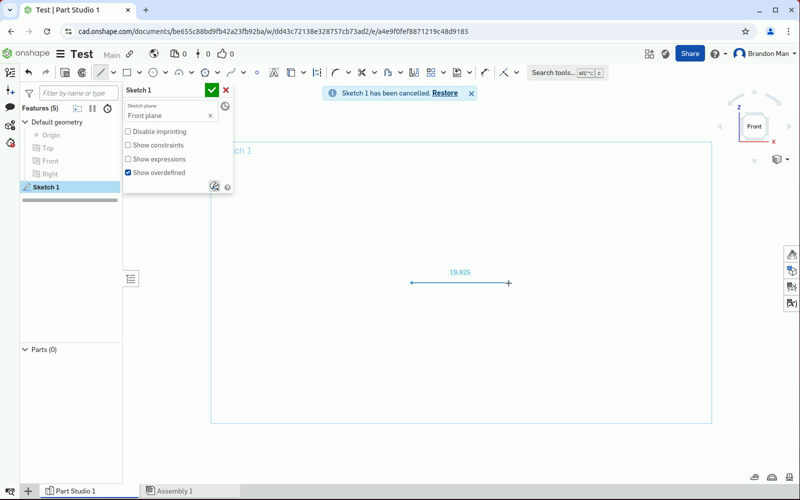
click(508, 282)
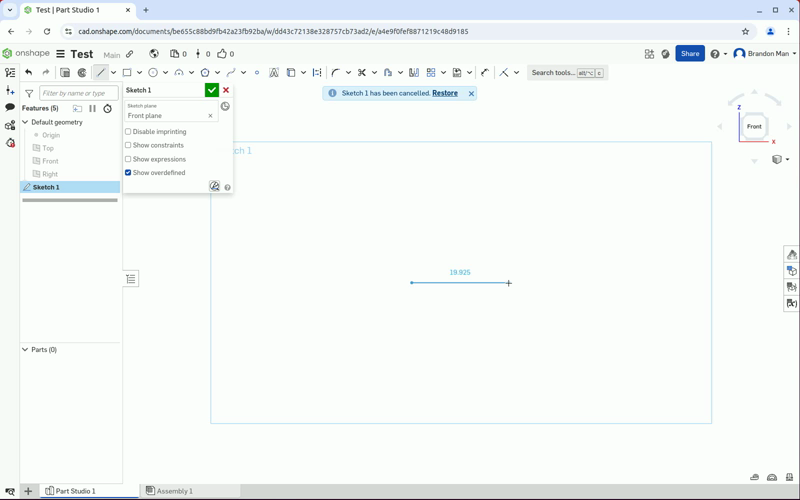
key_up(shift)
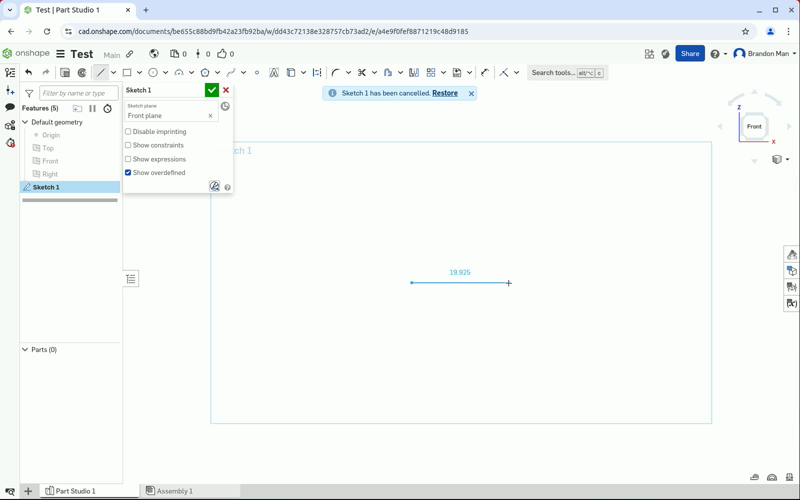
key_down(shift)
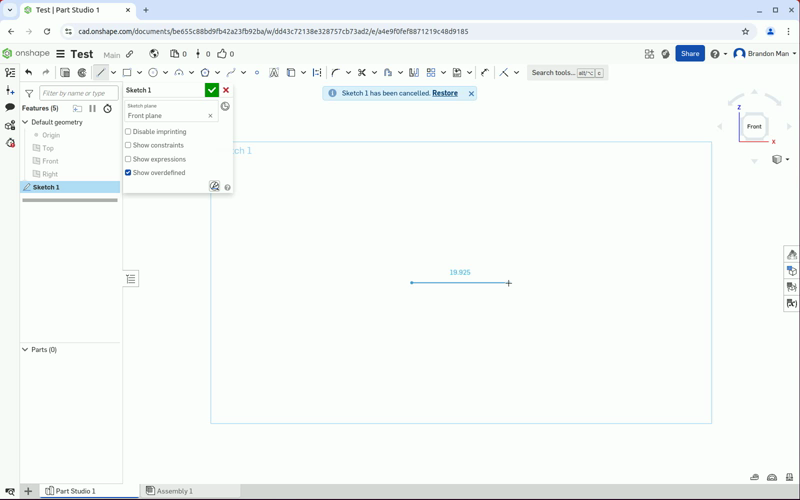
mouse_move(508, 170)
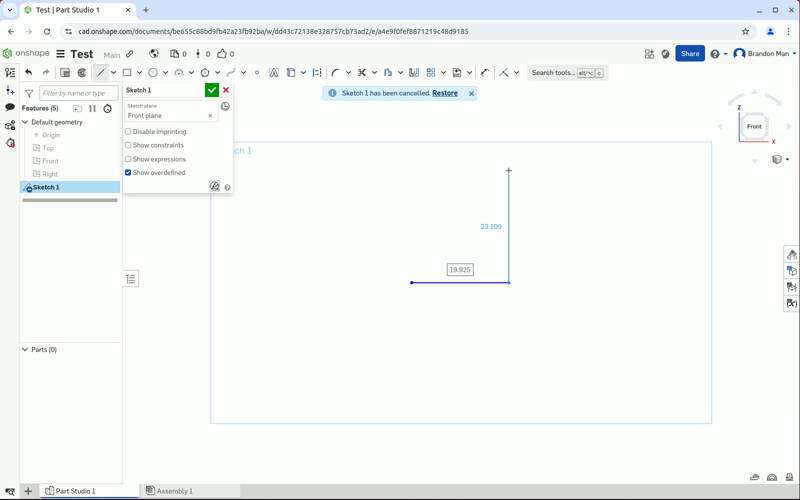
click(508, 170)
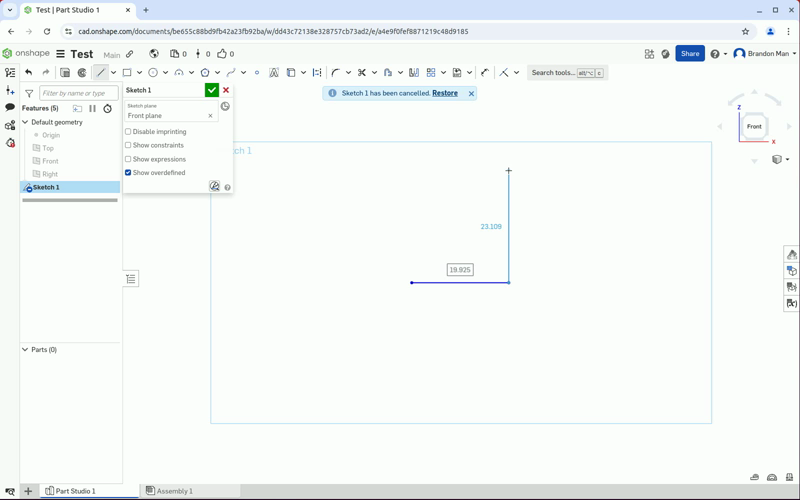
key_up(shift)
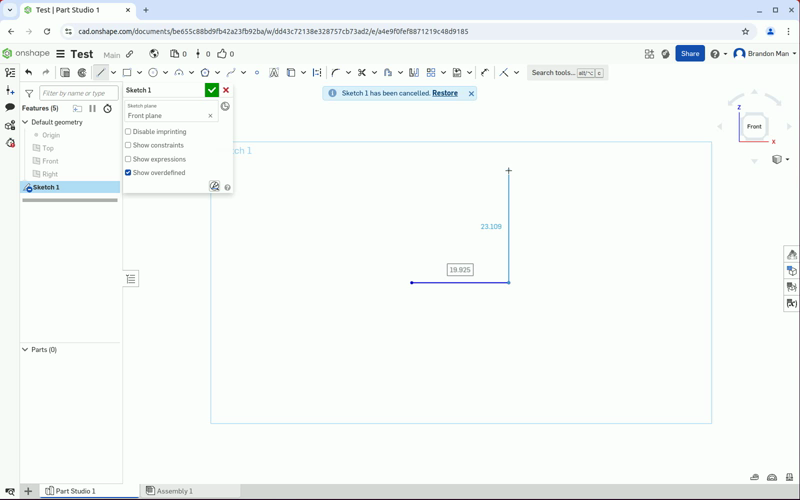
key_down(shift)
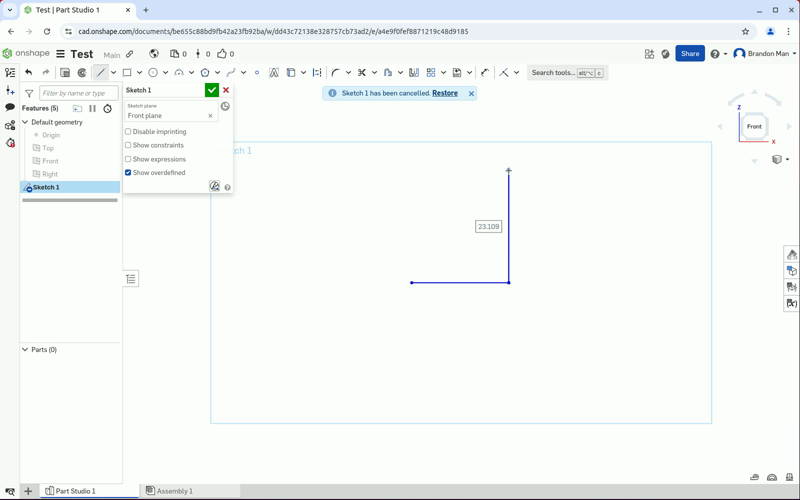
mouse_move(411, 170)
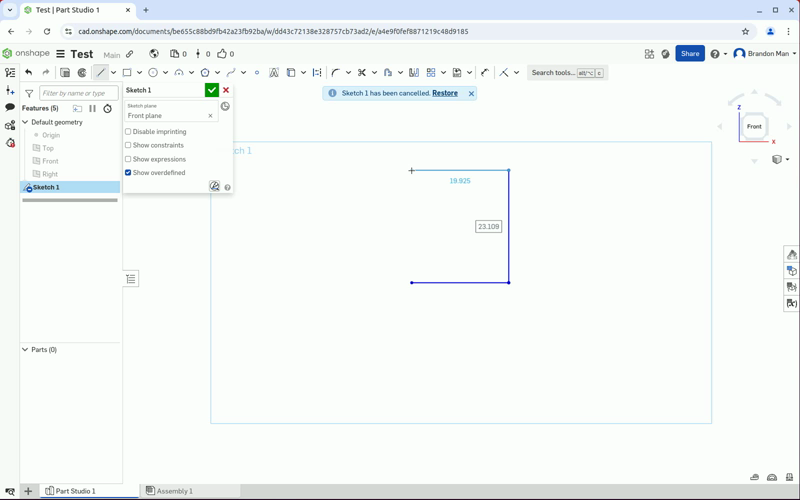
click(411, 170)
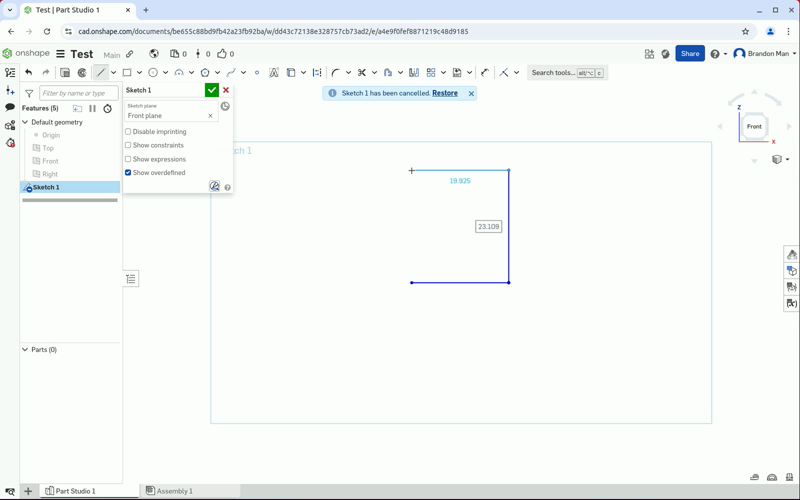
key_up(shift)
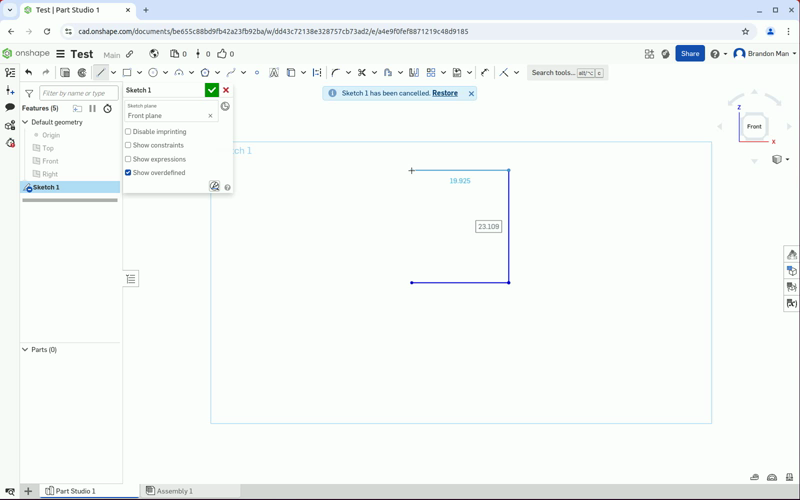
key_down(shift)
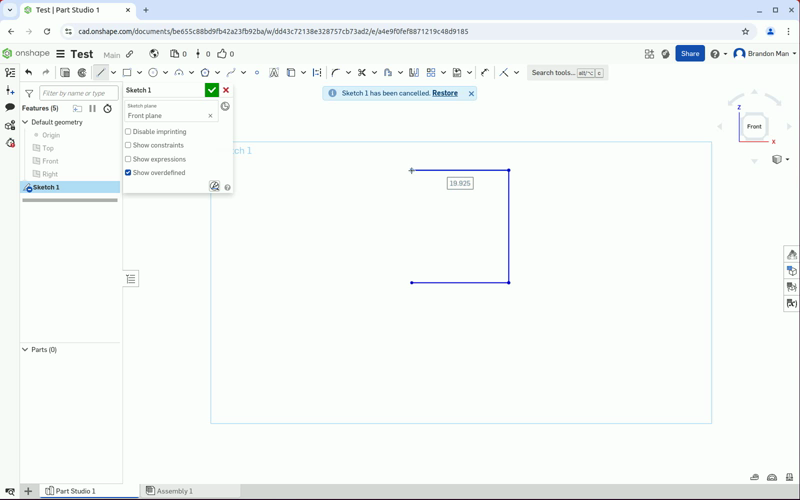
mouse_move(411, 282)
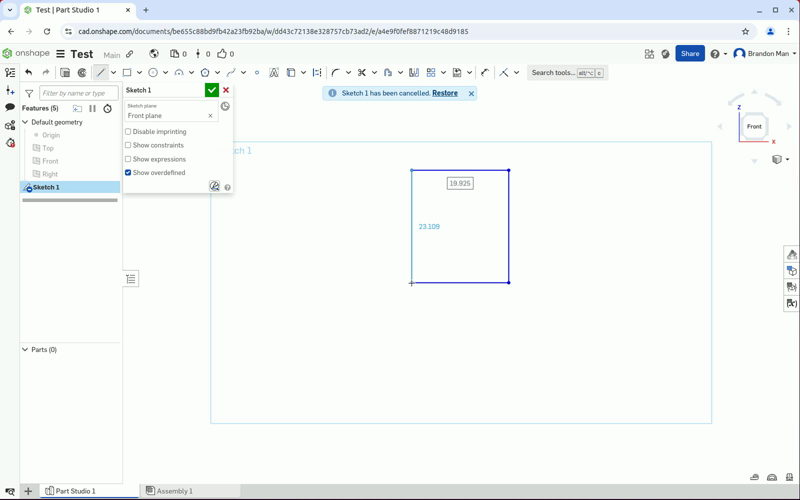
key_up(shift)
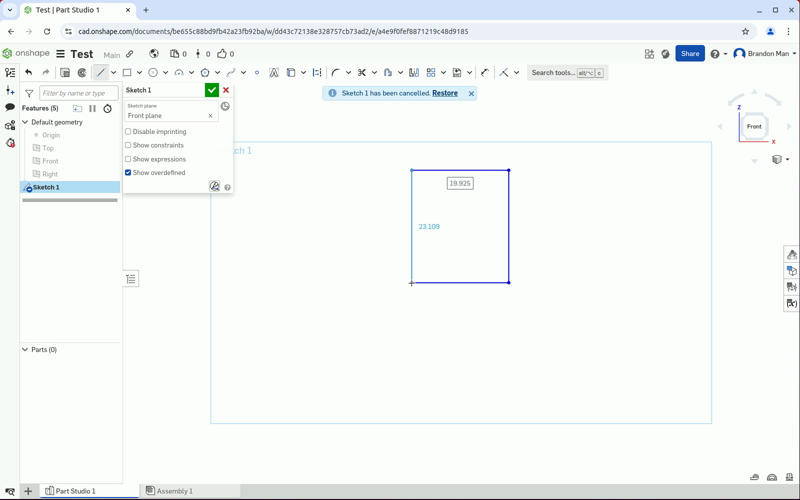
click(411, 282)
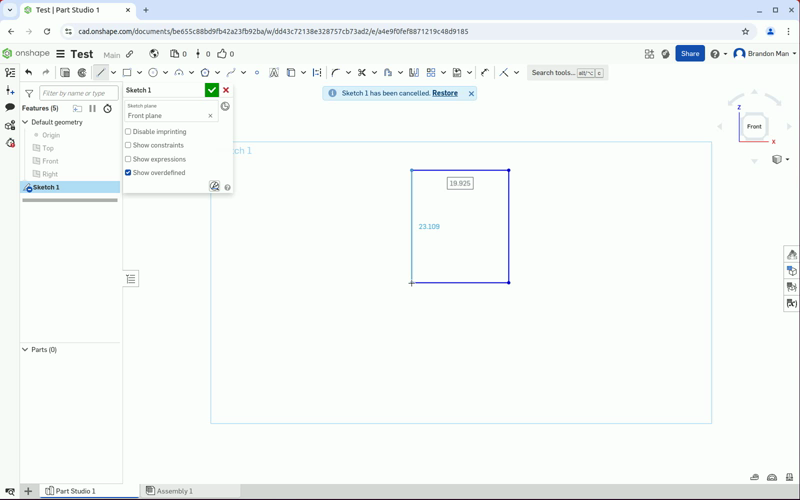
key(esc)
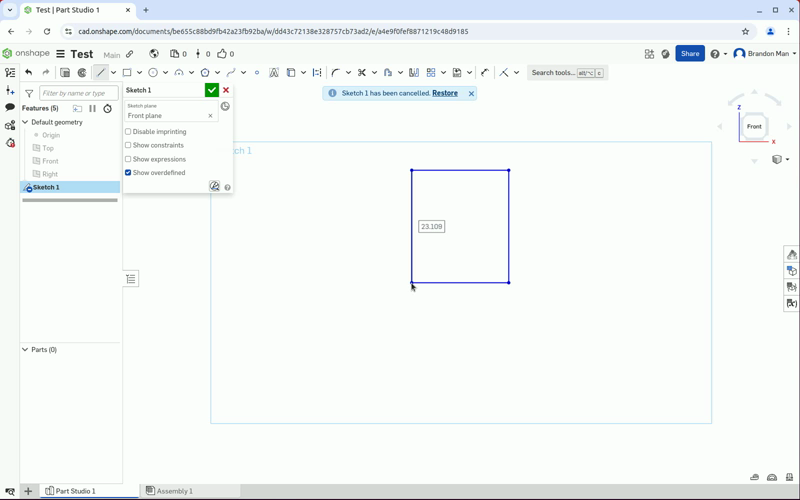
mouse_move(470, 257)
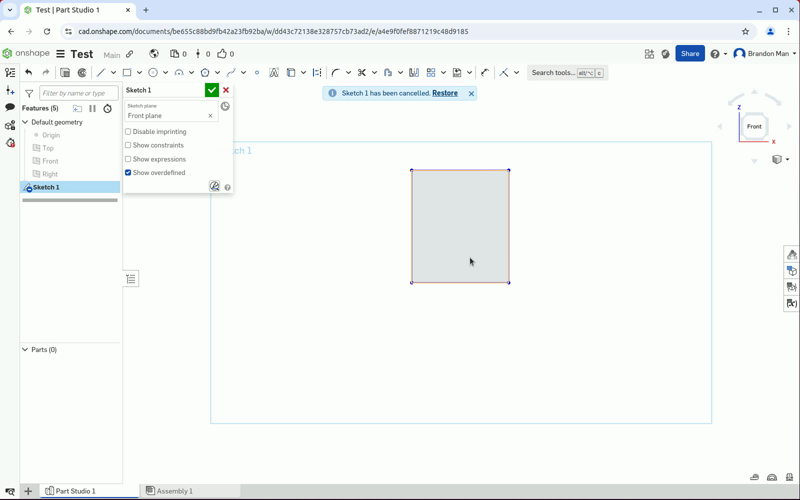
click(470, 257)
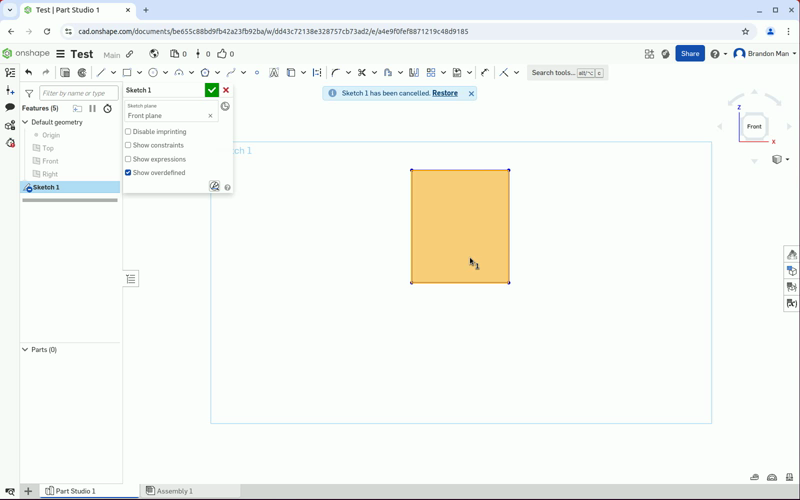
mouse_move(73, 352)
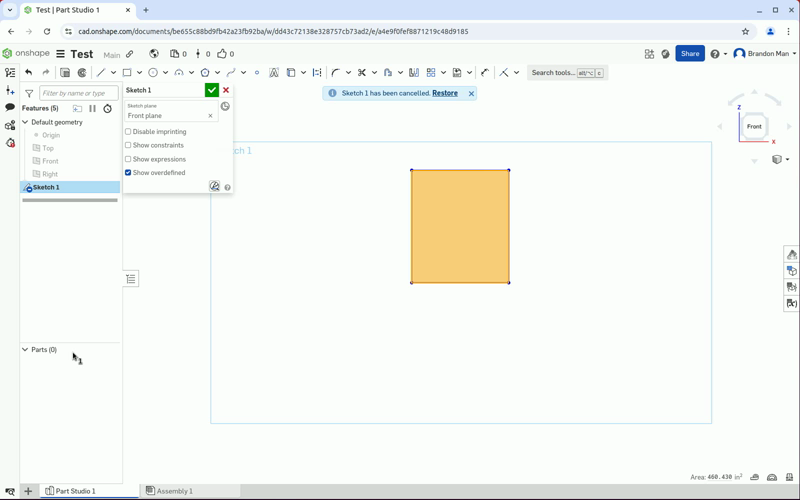
key(shift+y)
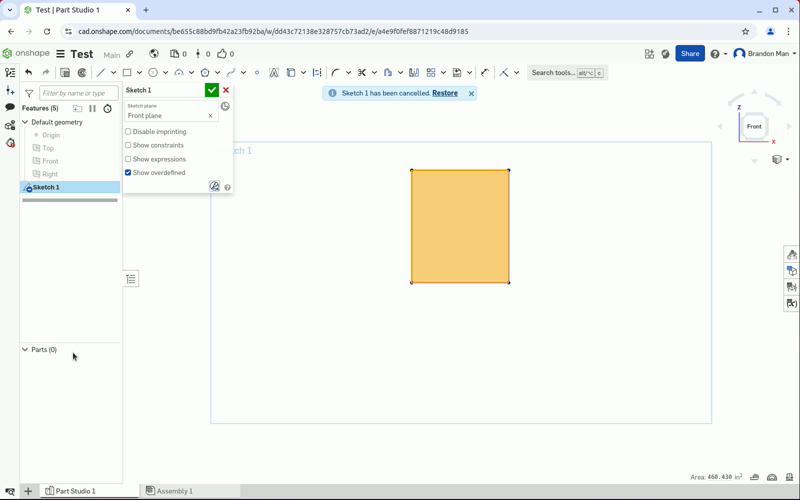
key(shift+e)
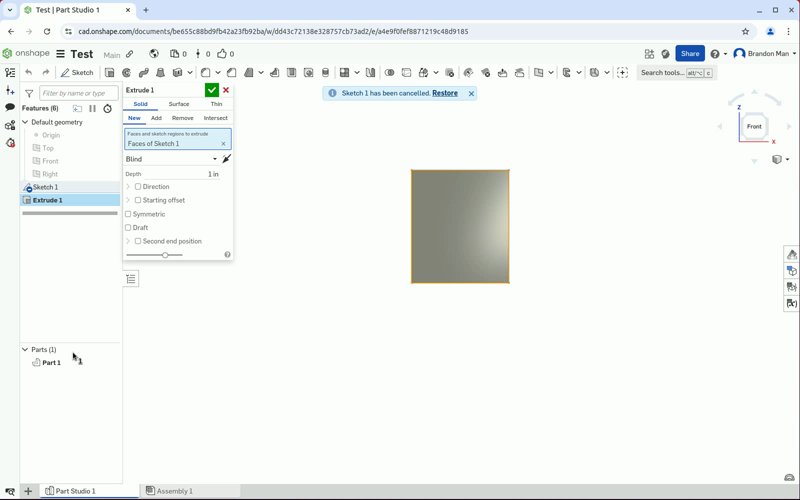
mouse_move(143, 106)
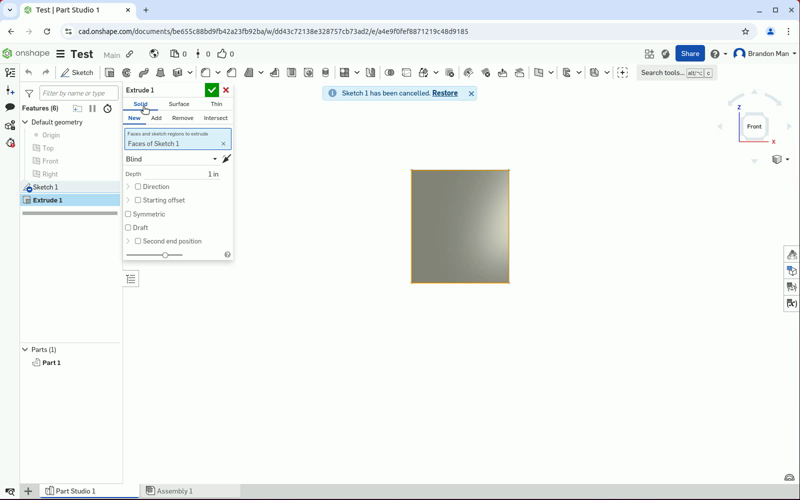
click(143, 106)
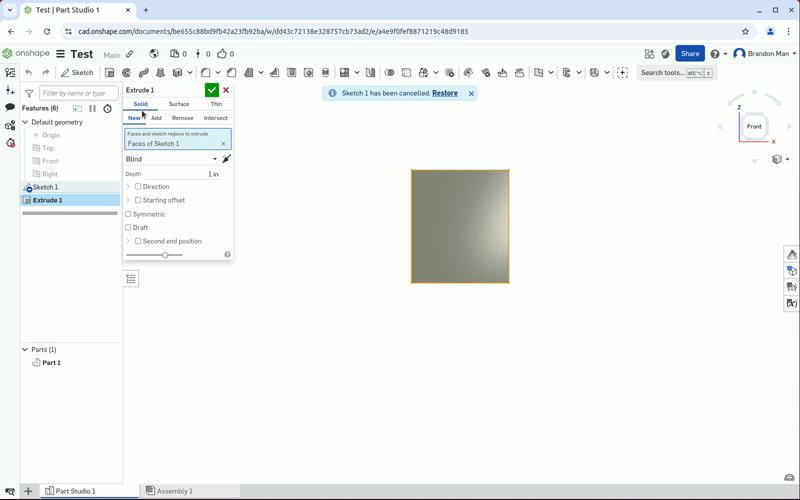
mouse_move(137, 120)
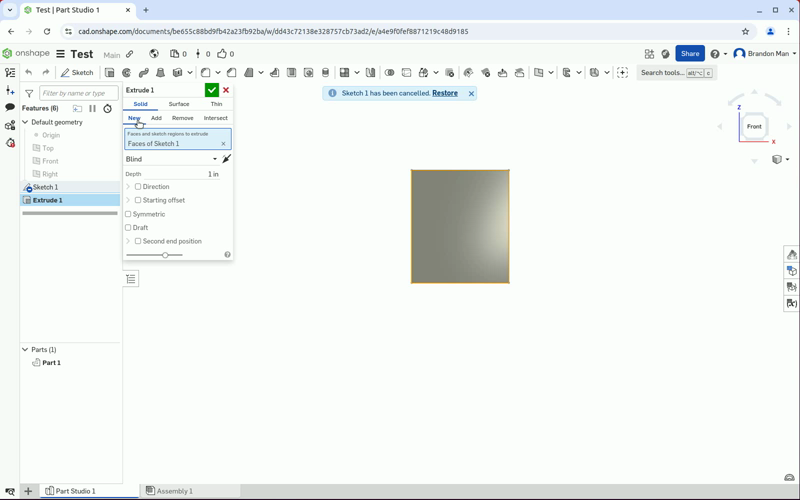
click(137, 120)
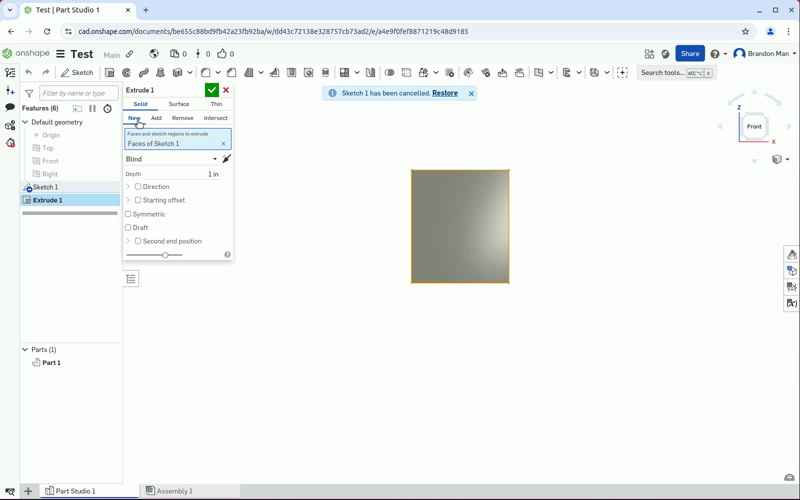
key(tab, 4)
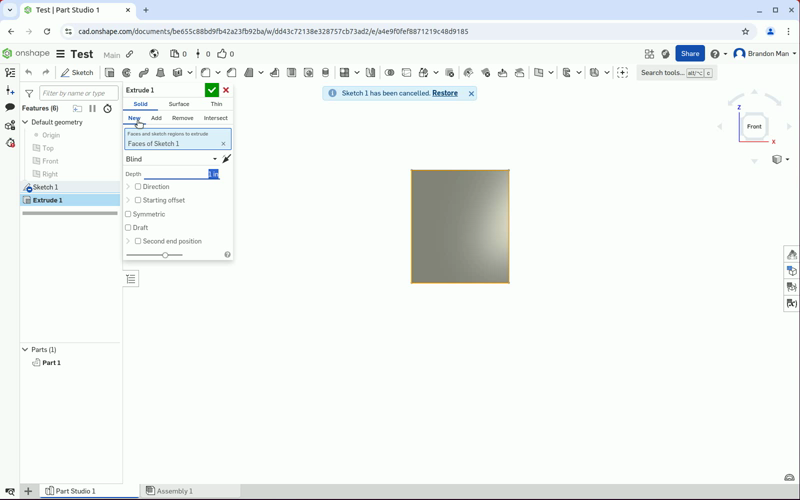
text(5.296)
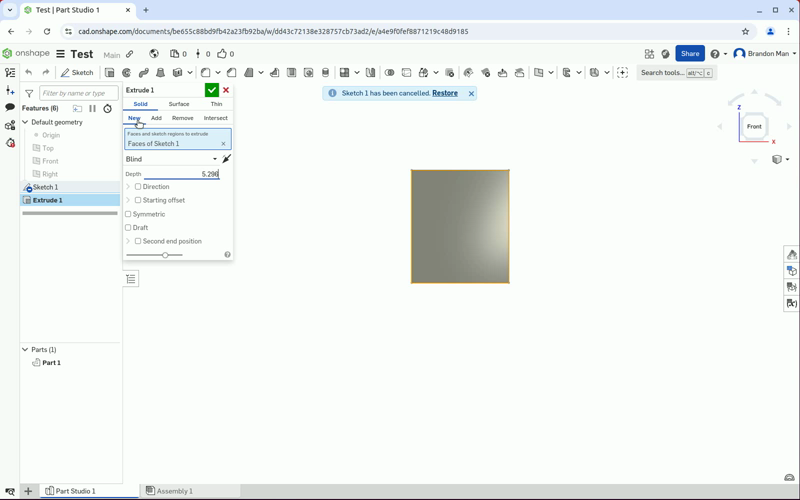
key(enter)
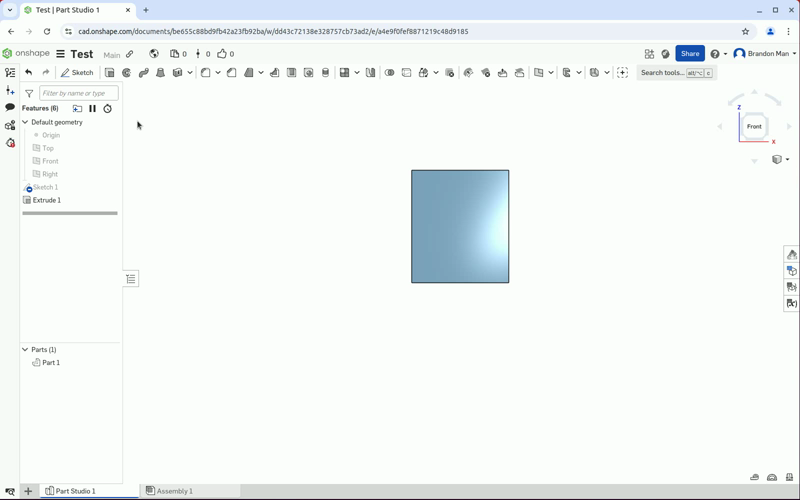
key(shift+h)
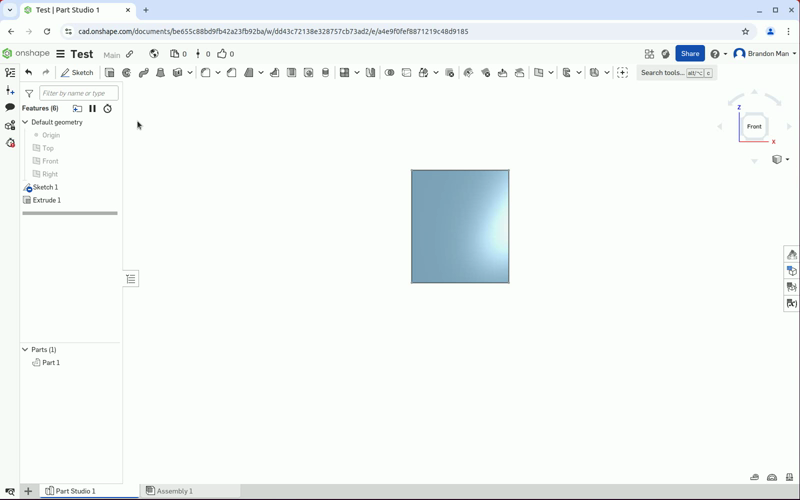
key(shift+h)
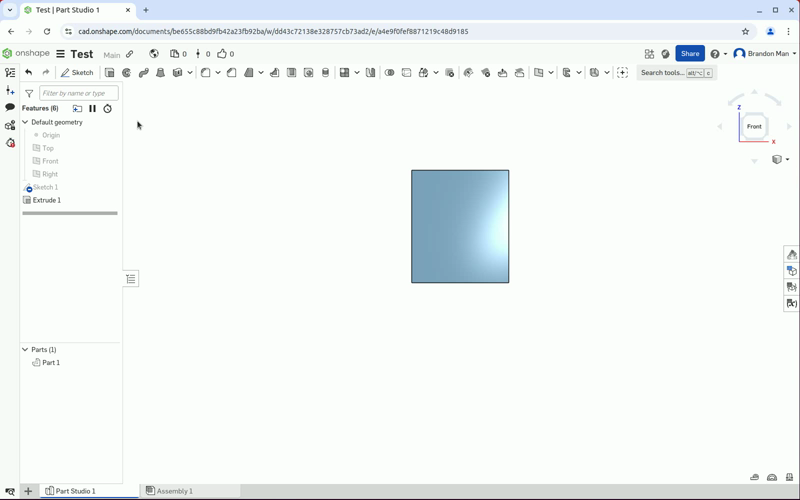
mouse_move(73, 189)
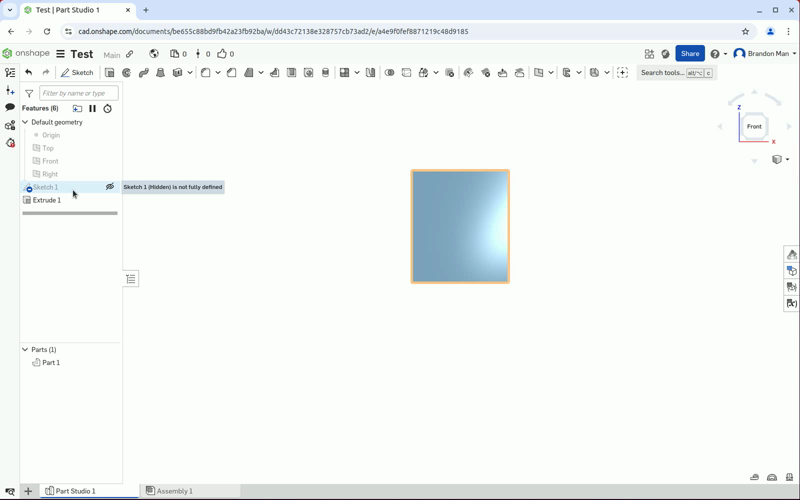
click(73, 189)
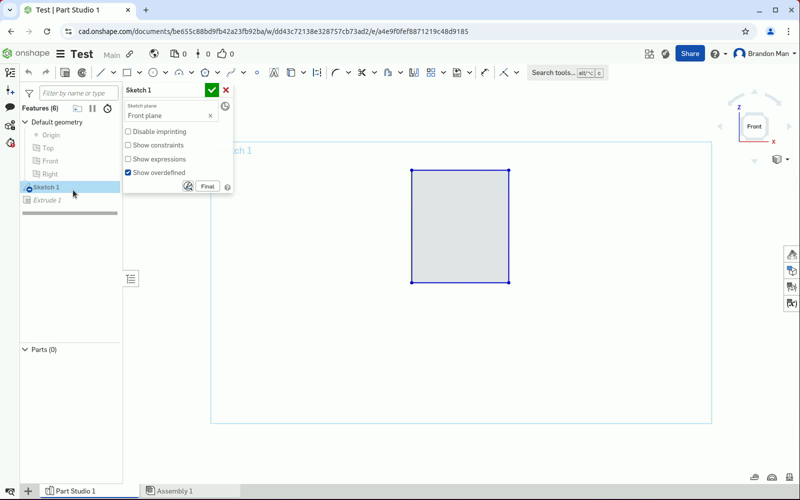
mouse_move(229, 92)
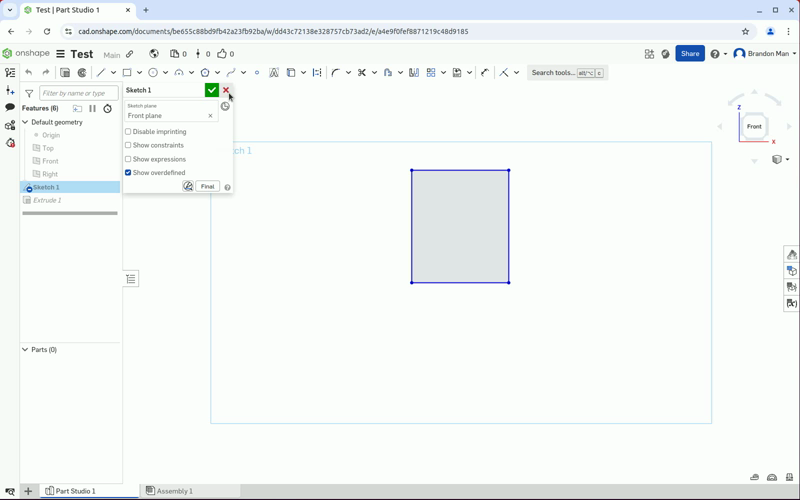
click(229, 92)
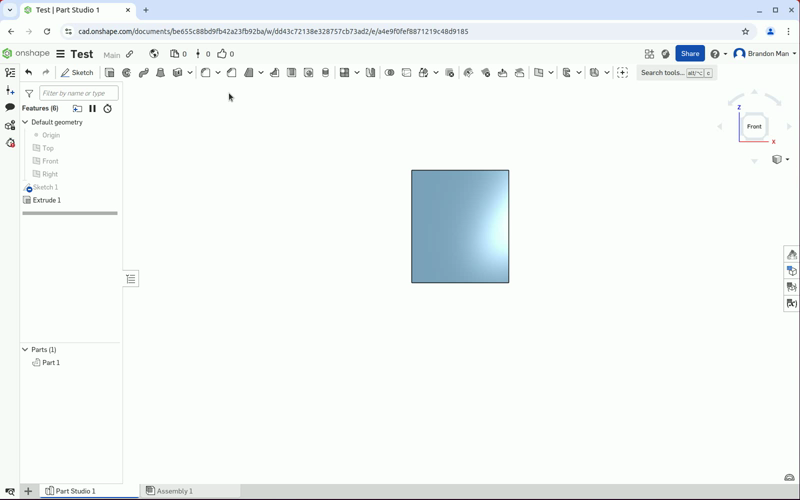
mouse_move(73, 352)
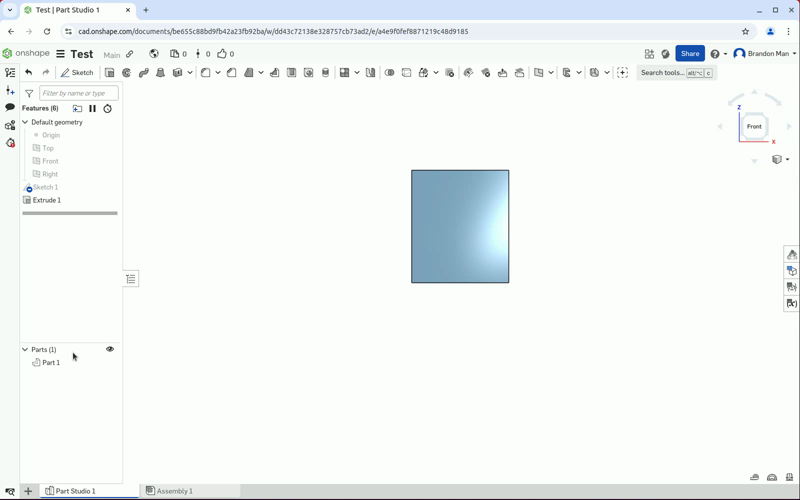
key(y)
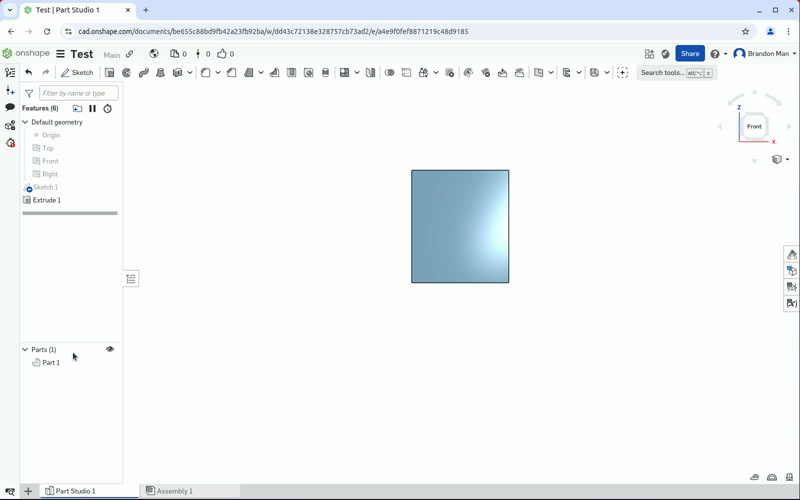
key(shift+p)
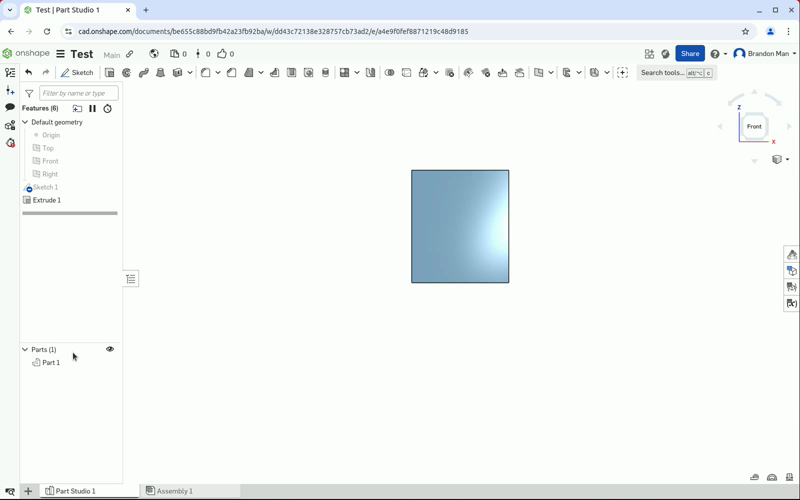
key(space)
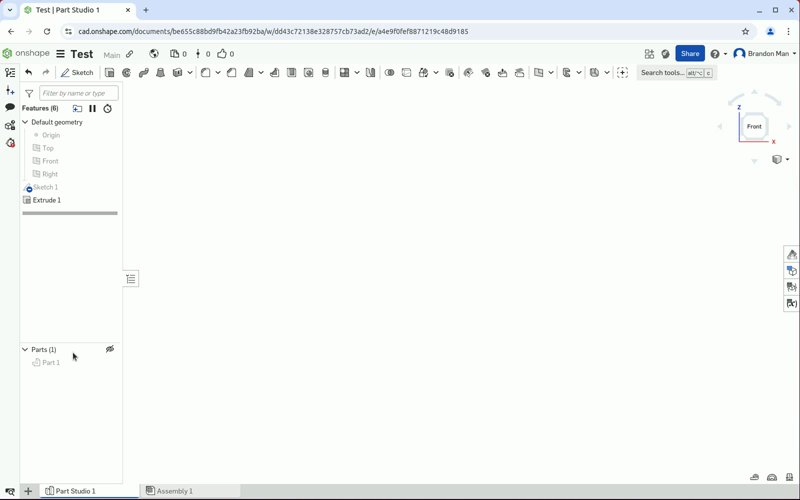
key_down(shift)
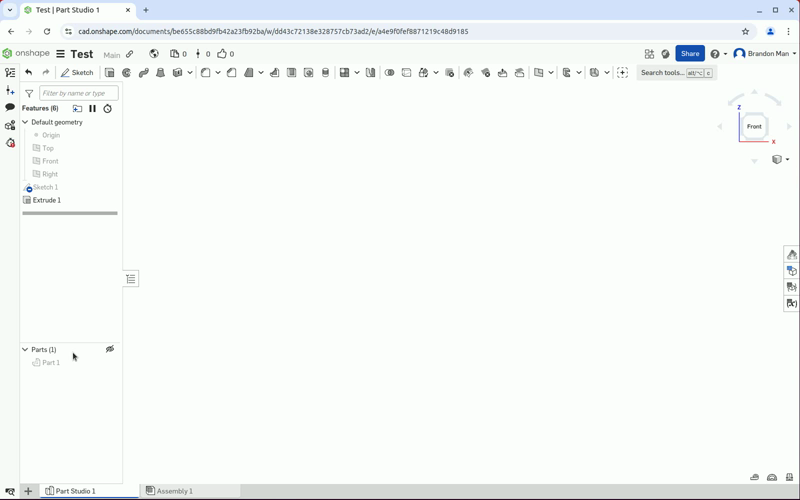
key(down)
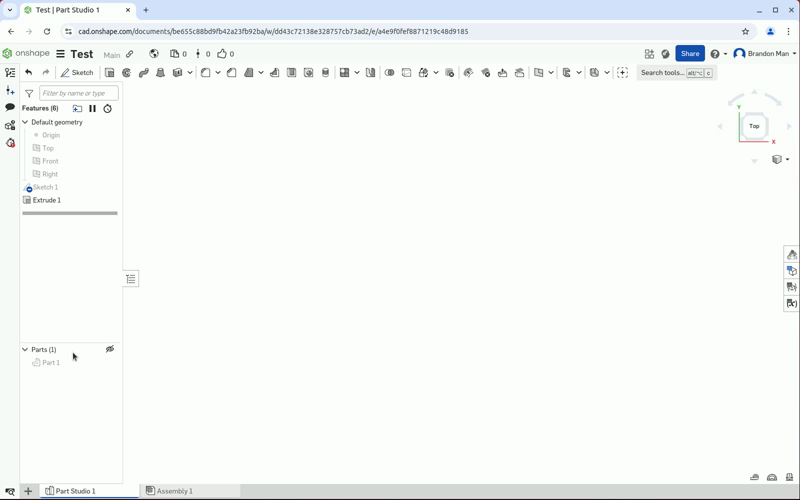
key_up(shift)
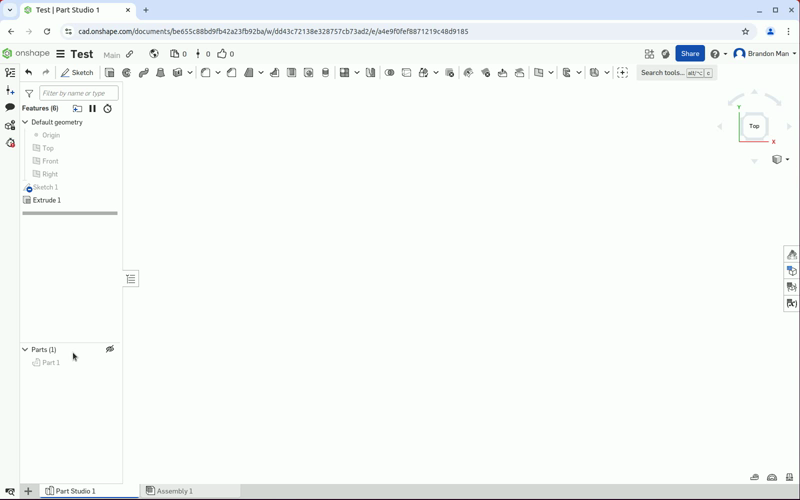
mouse_move(73, 352)
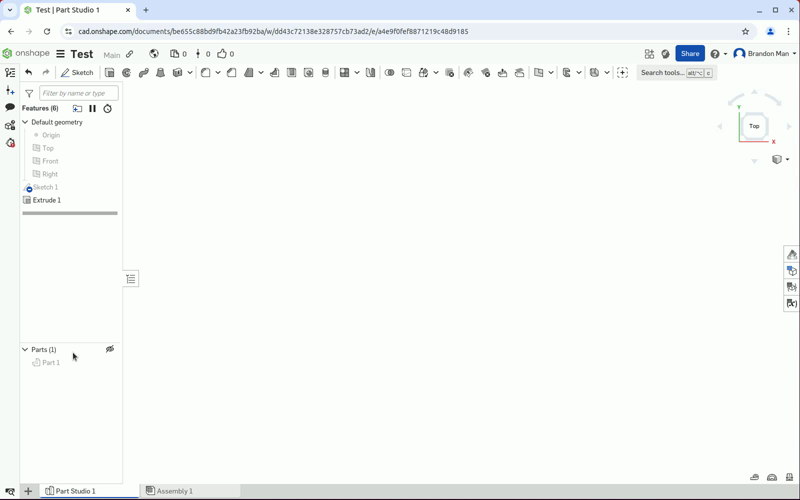
key(shift+y)
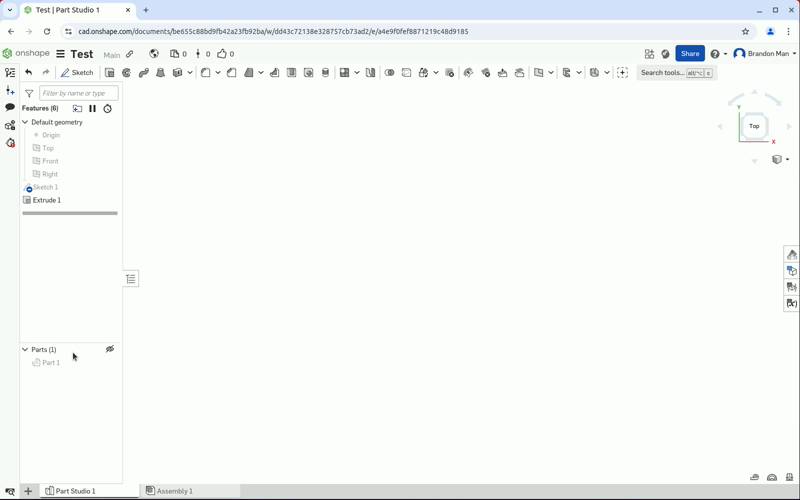
key(shift+s)
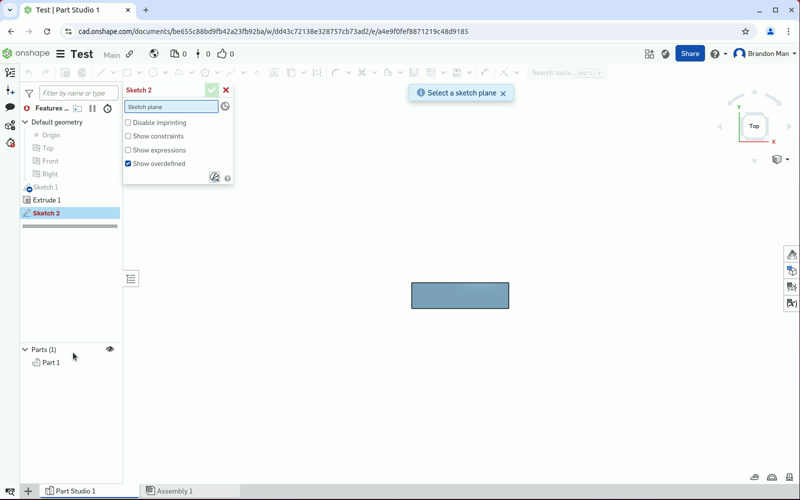
mouse_move(73, 150)
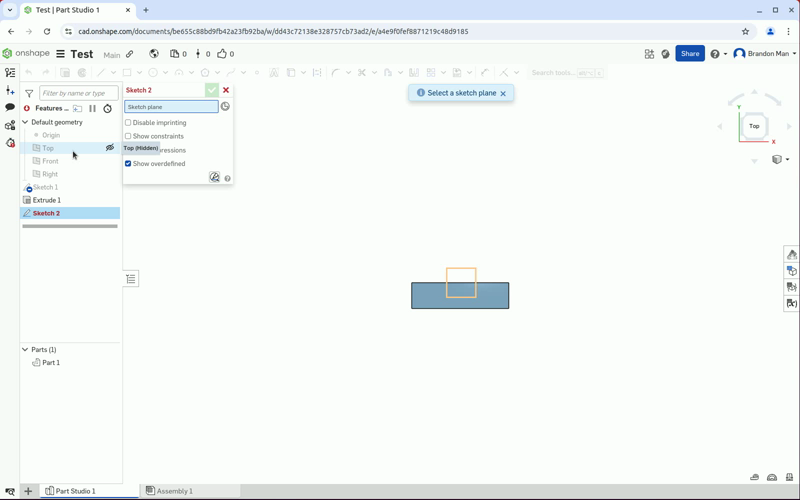
click(73, 150)
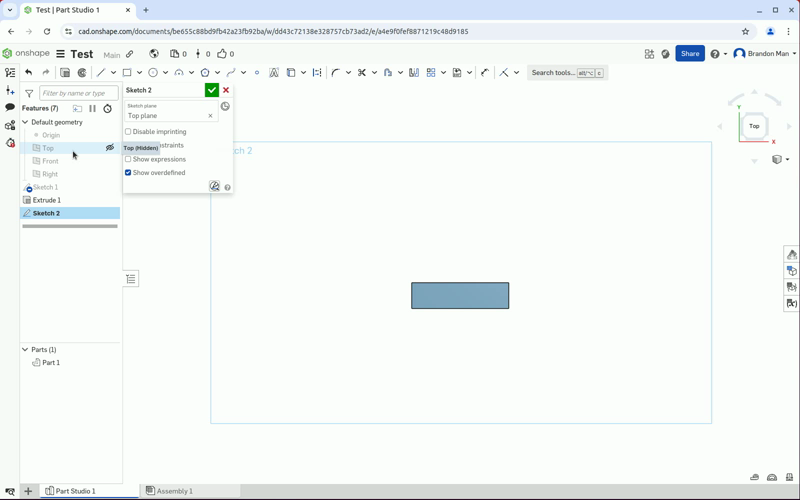
mouse_move(73, 352)
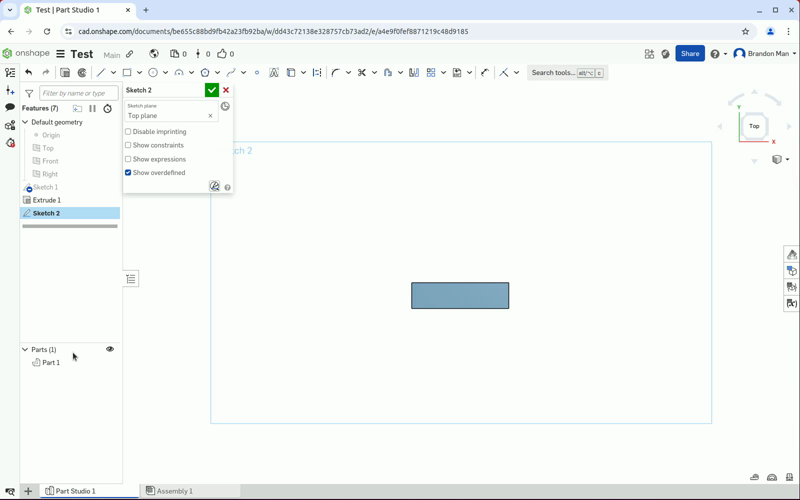
key(y)
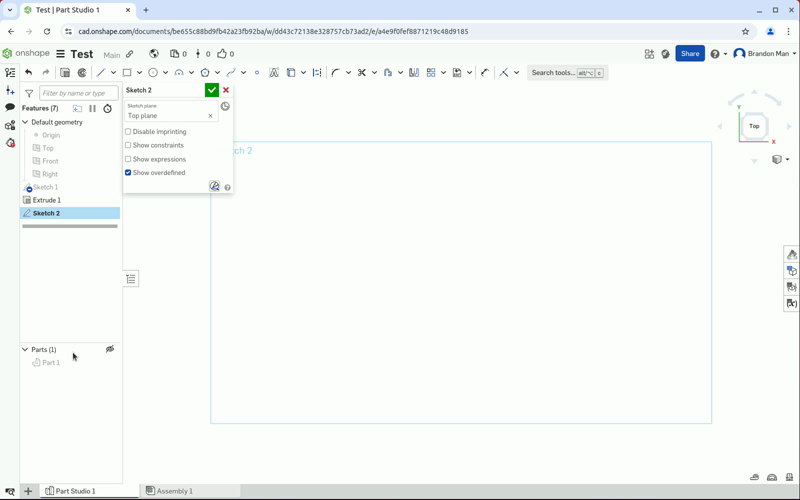
key(l)
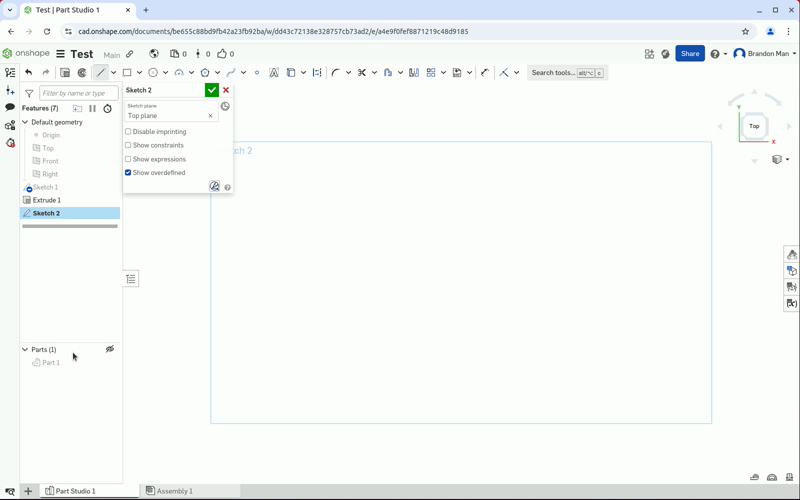
key_down(shift)
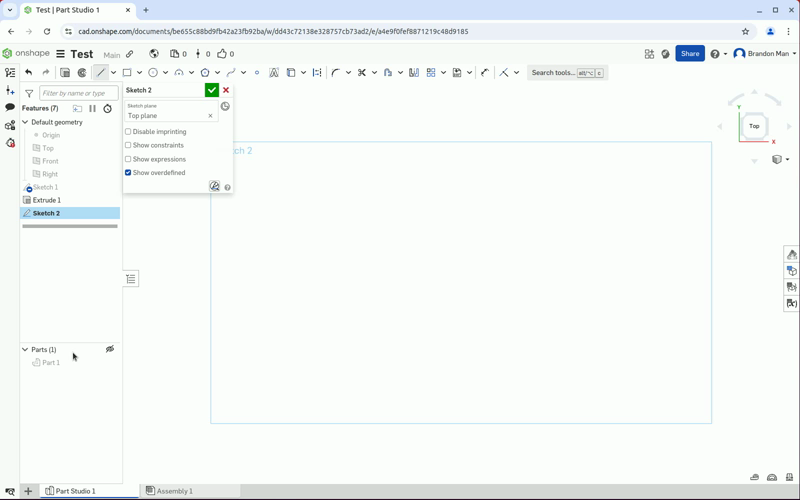
mouse_move(404, 332)
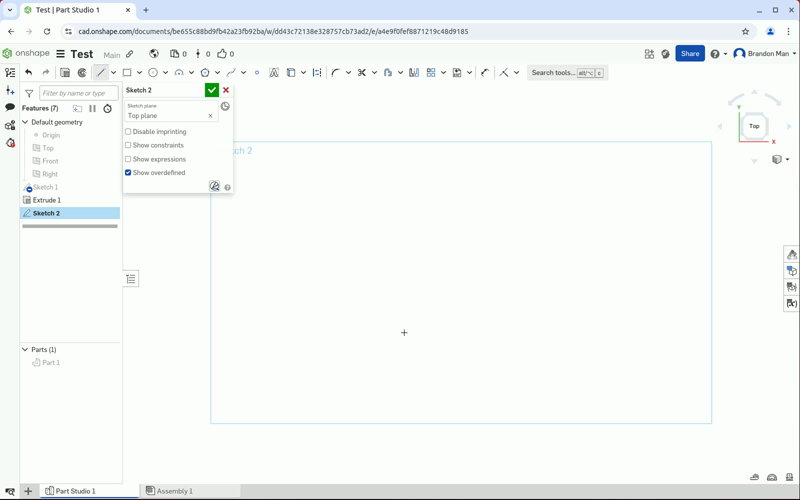
click(404, 332)
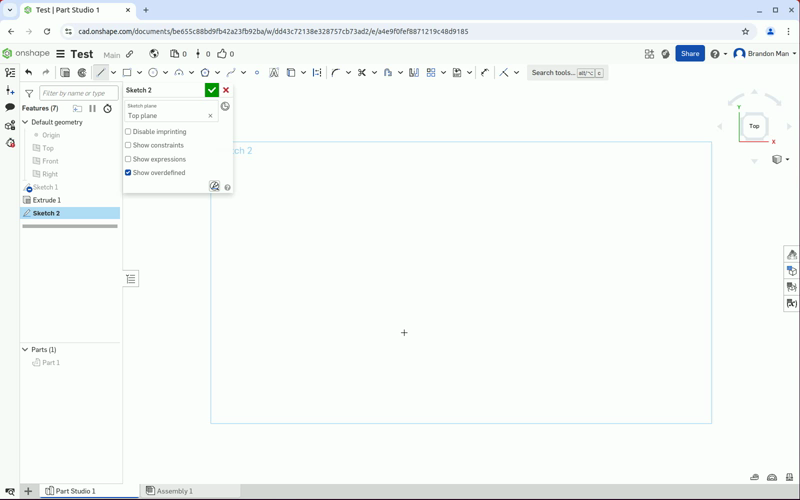
key_up(shift)
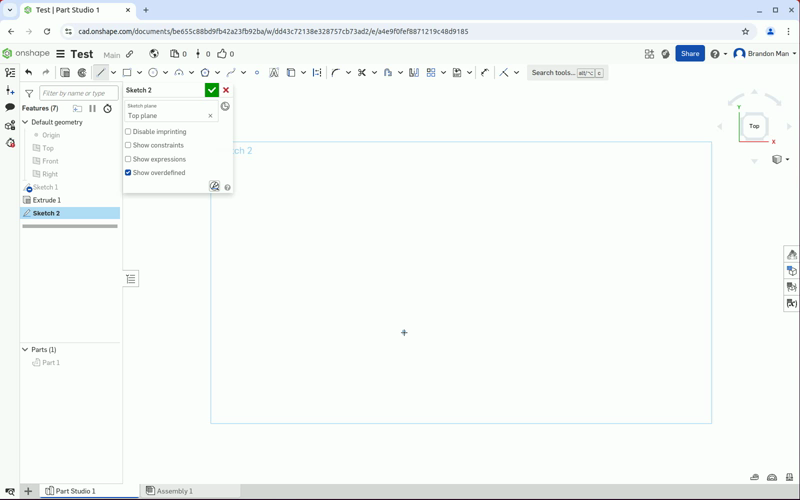
key_down(shift)
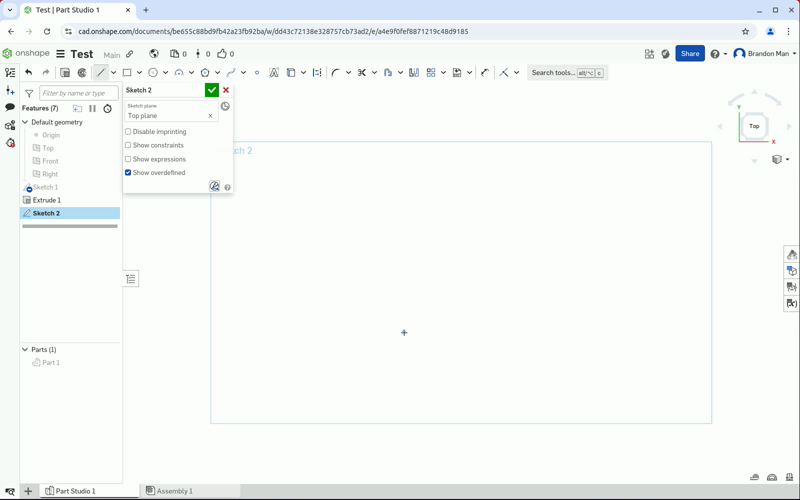
mouse_move(516, 332)
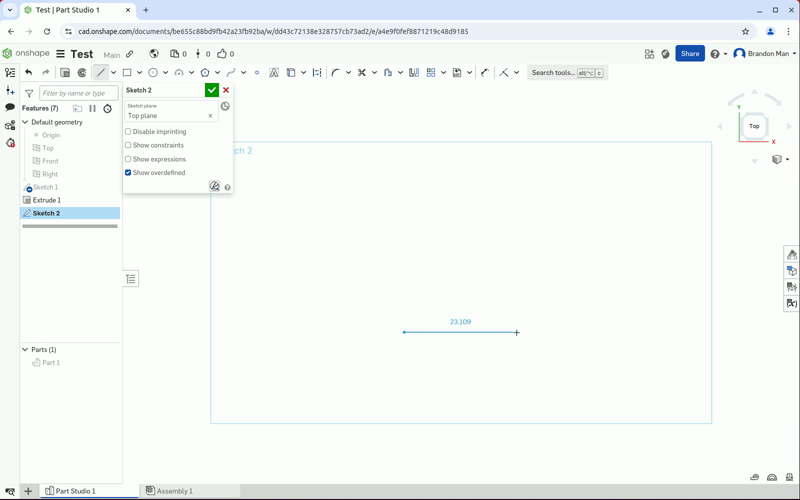
click(516, 332)
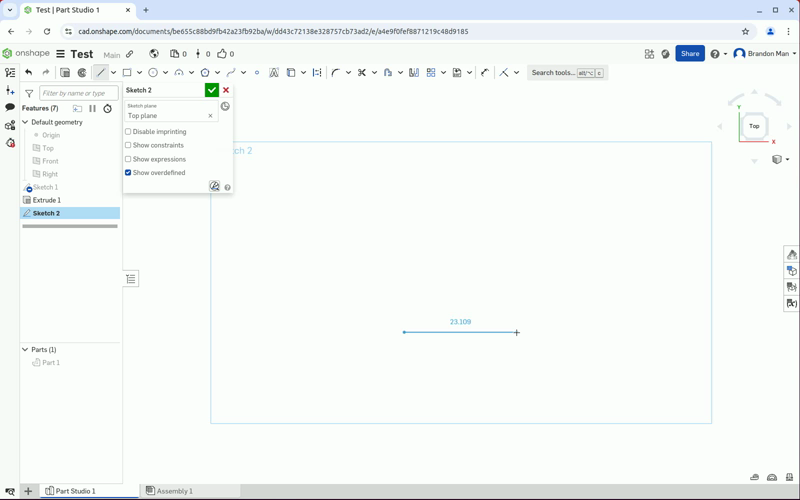
key_up(shift)
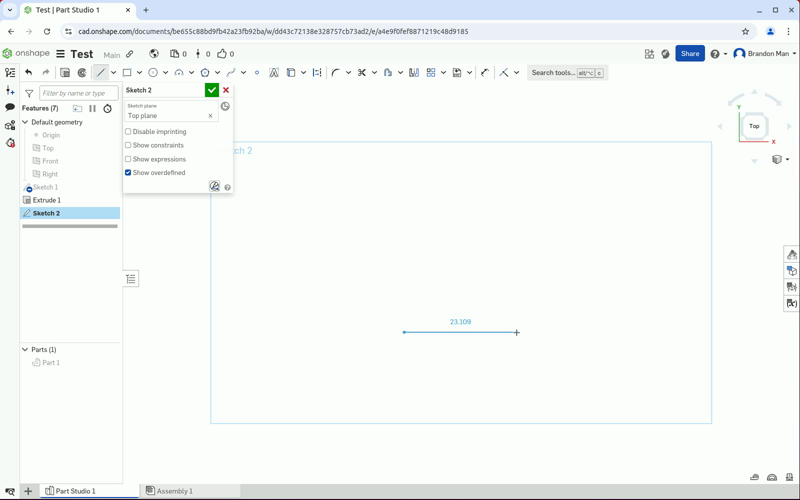
key_down(shift)
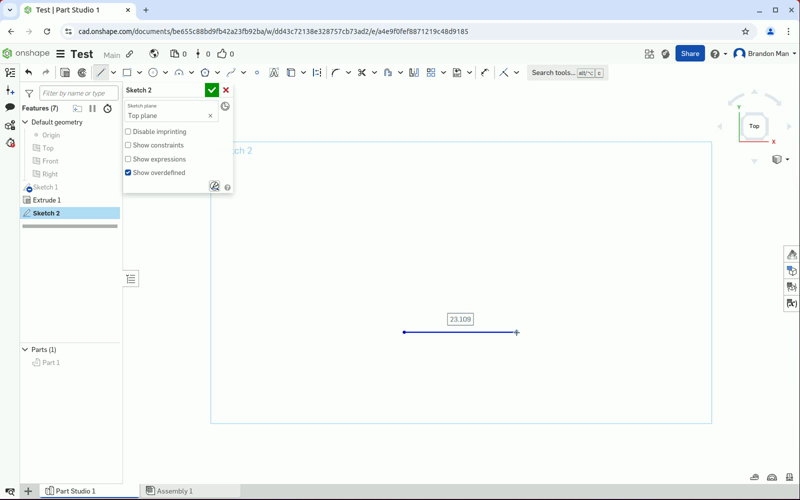
mouse_move(546, 332)
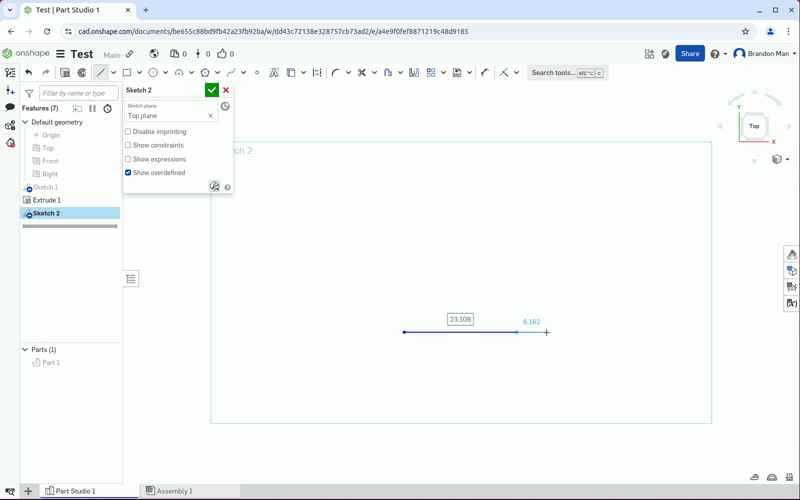
mouse_move(516, 275)
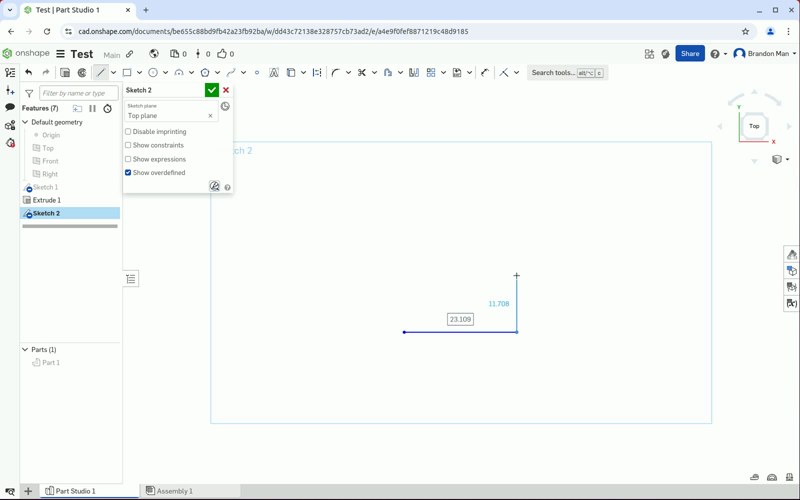
click(516, 275)
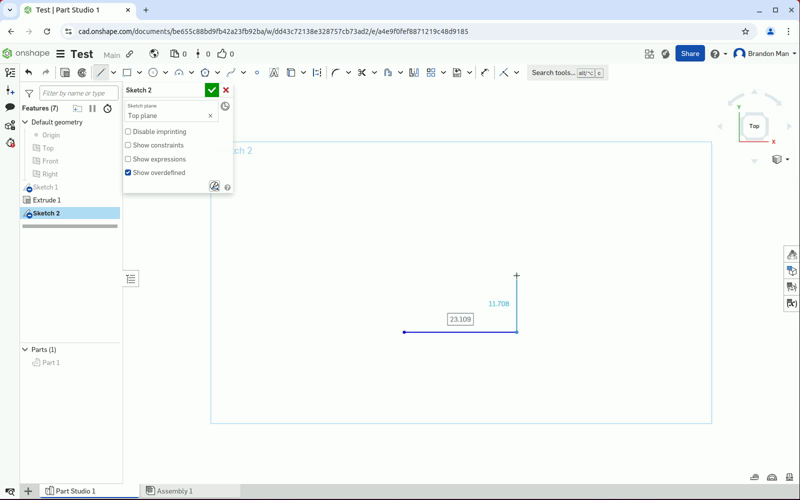
key_up(shift)
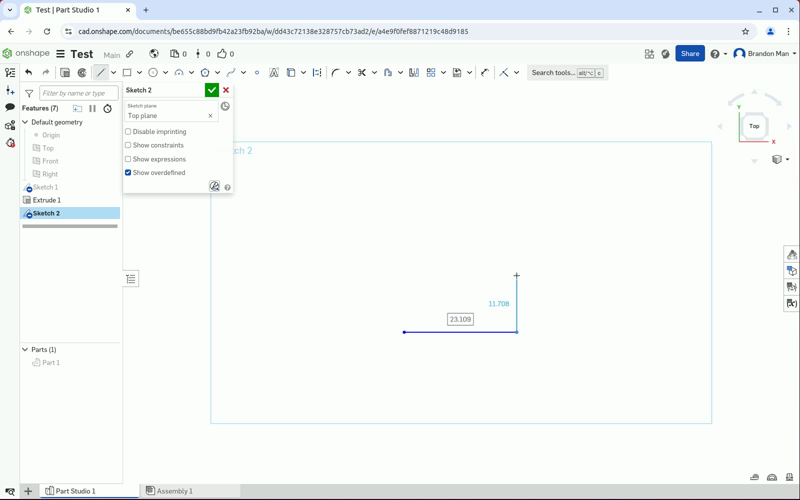
key_down(shift)
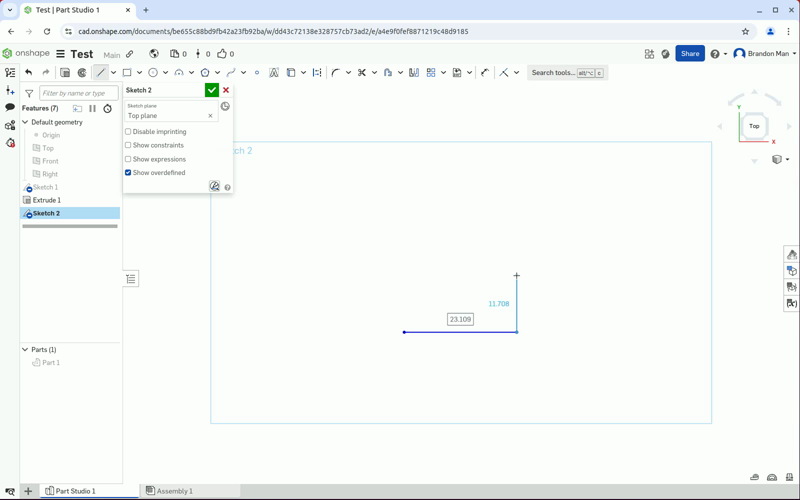
mouse_move(404, 275)
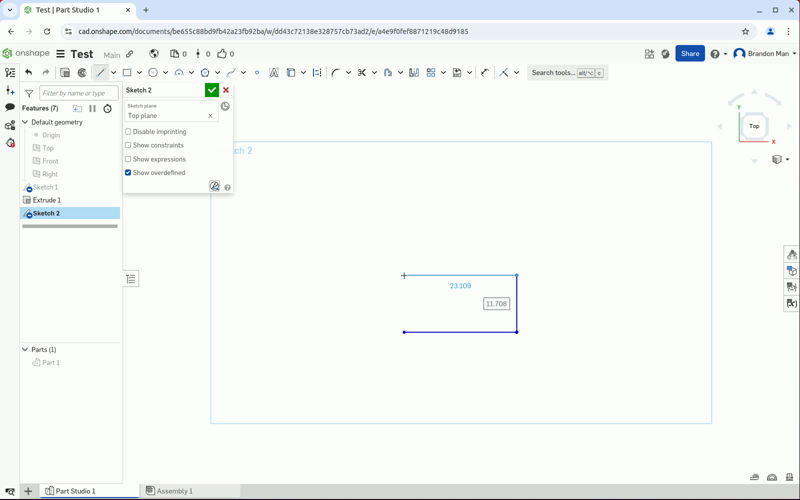
click(404, 275)
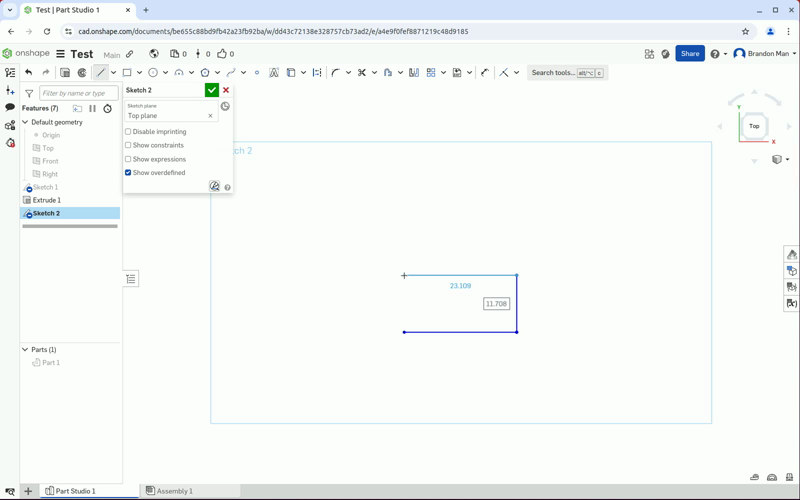
key_up(shift)
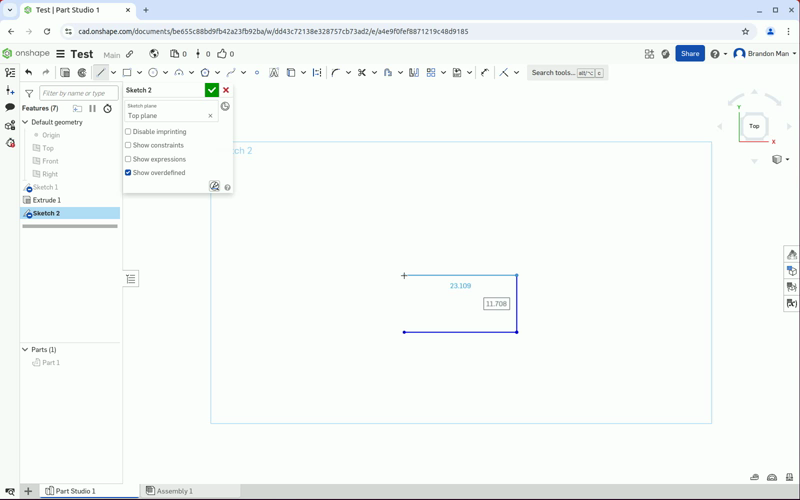
mouse_move(434, 275)
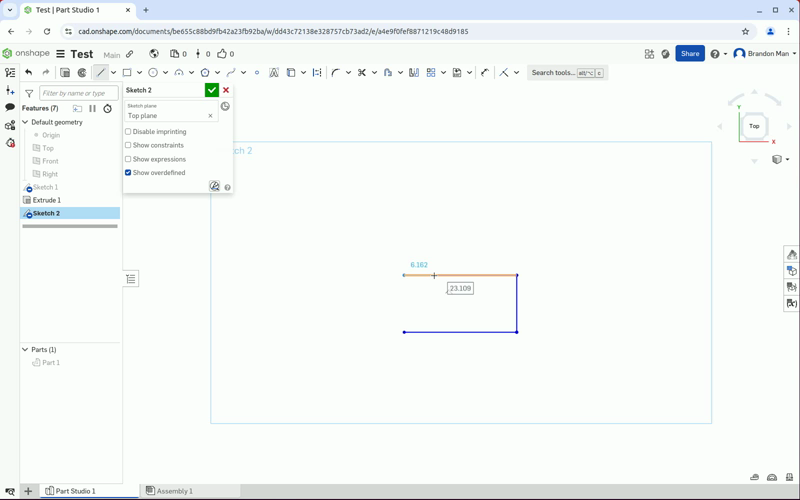
key_down(shift)
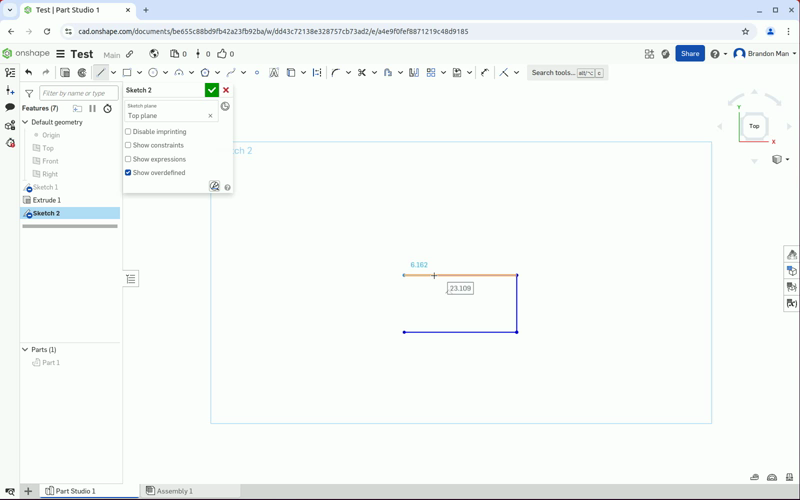
mouse_move(404, 332)
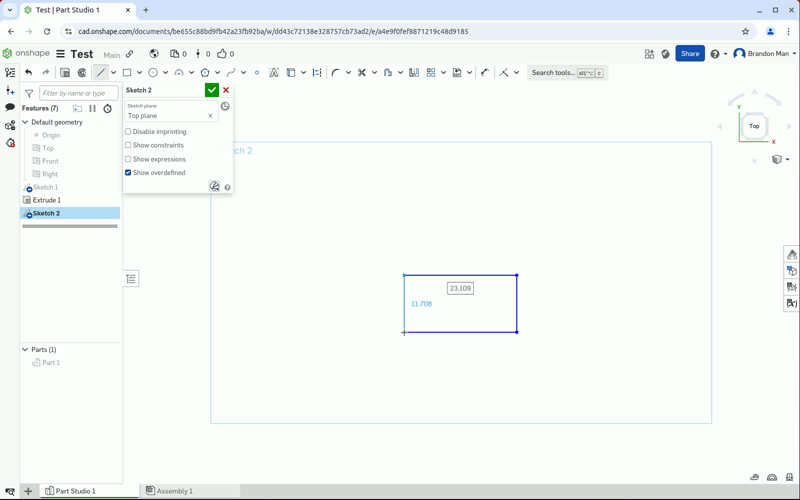
key_up(shift)
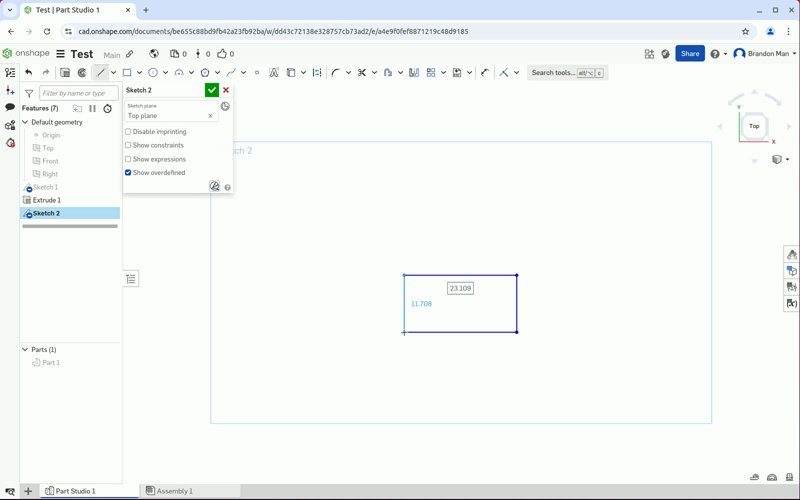
click(404, 332)
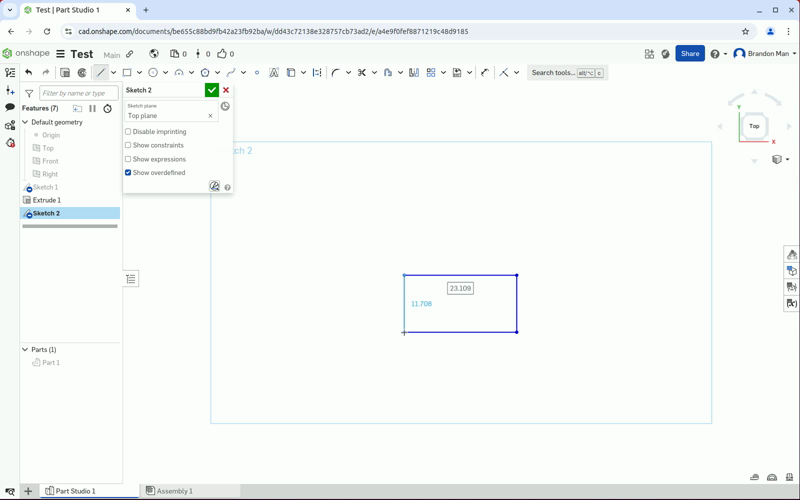
key(esc)
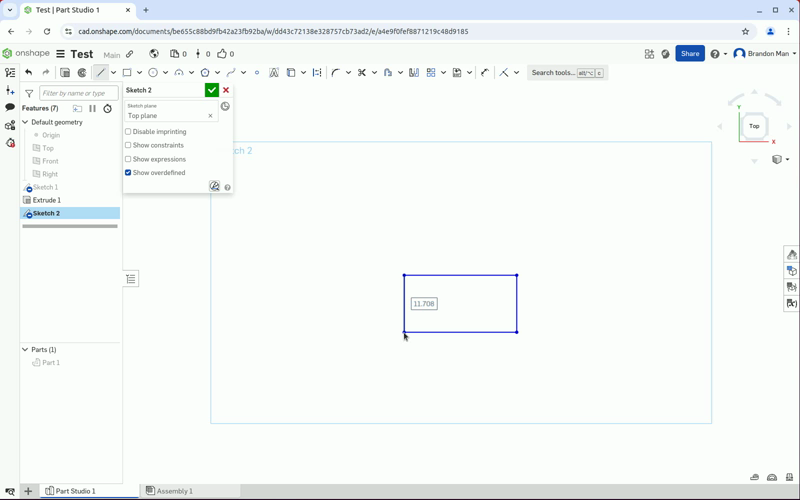
mouse_move(505, 309)
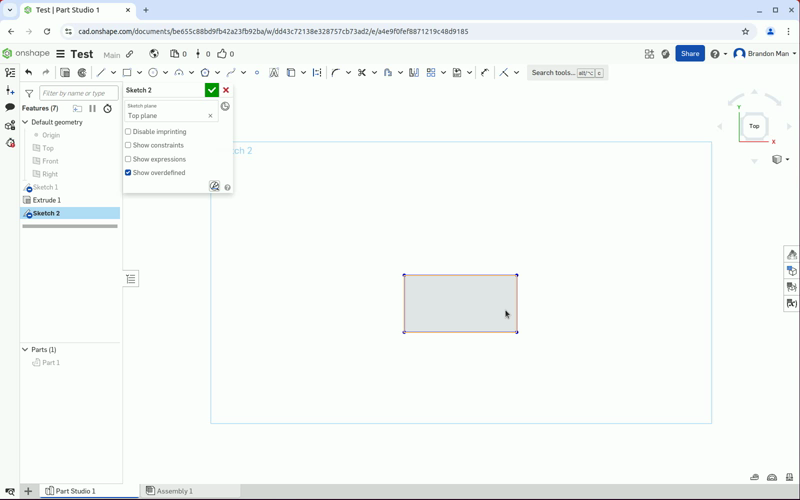
click(505, 309)
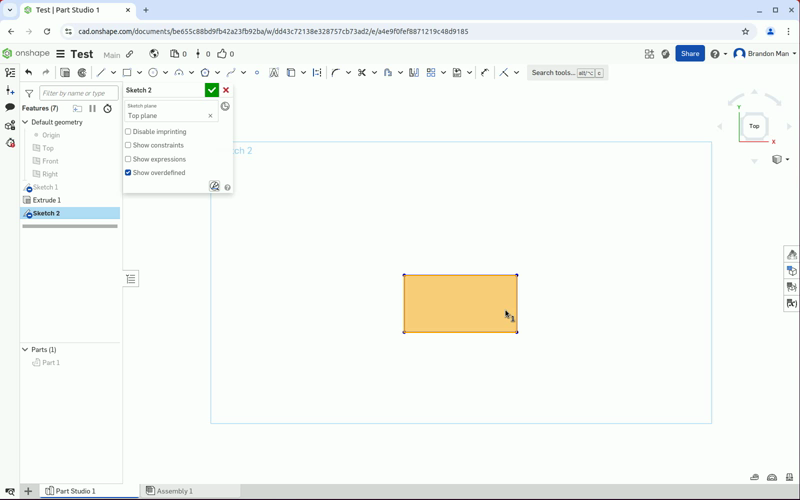
mouse_move(73, 352)
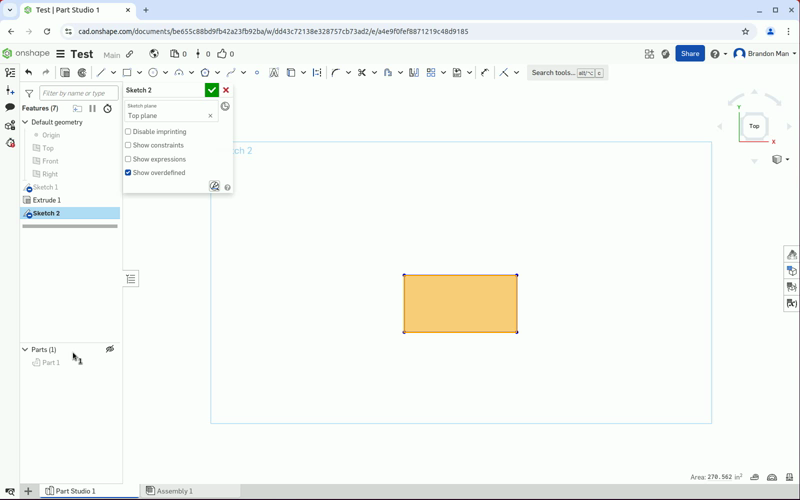
key(shift+y)
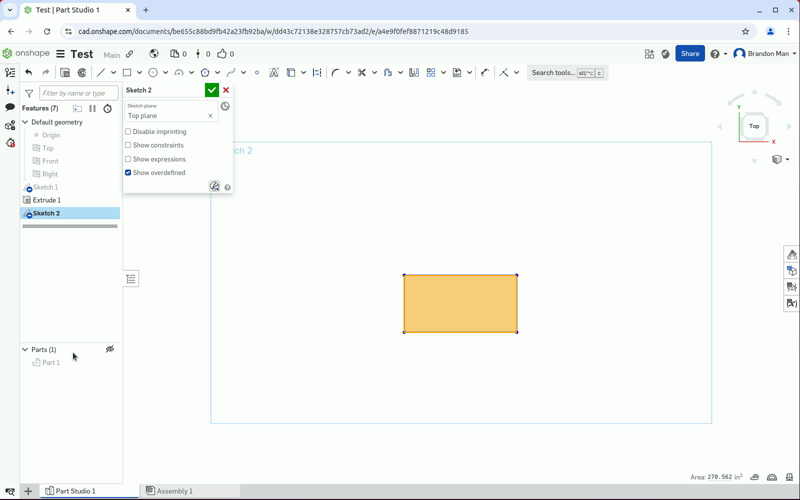
key(shift+e)
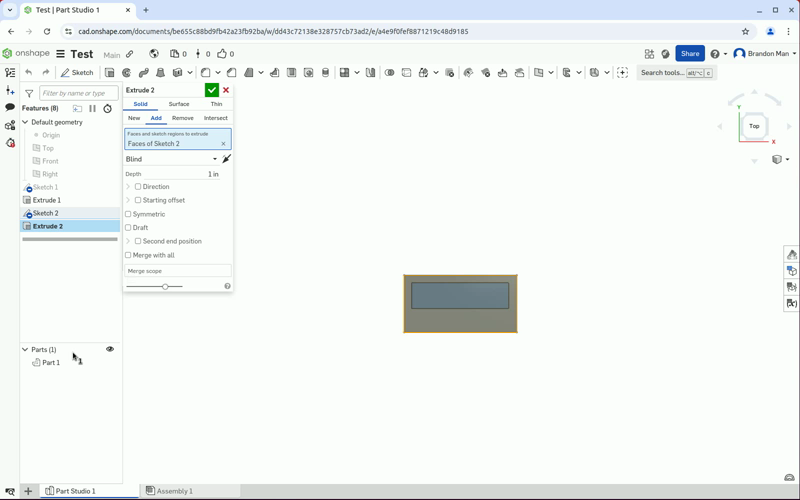
mouse_move(143, 106)
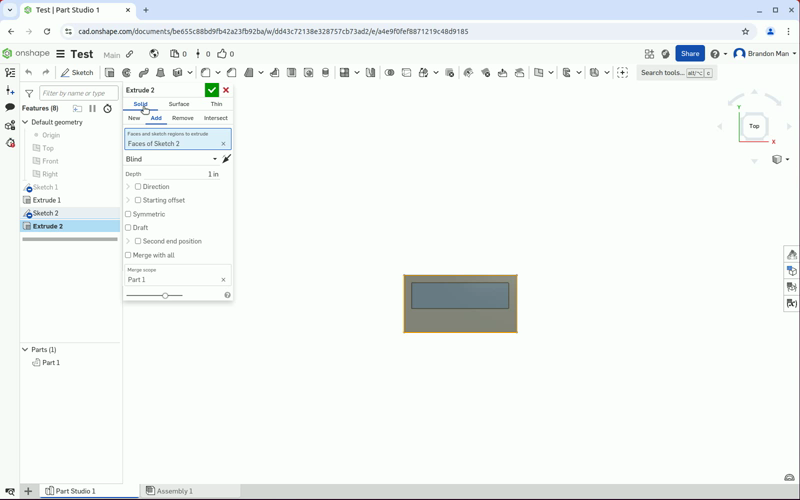
click(143, 106)
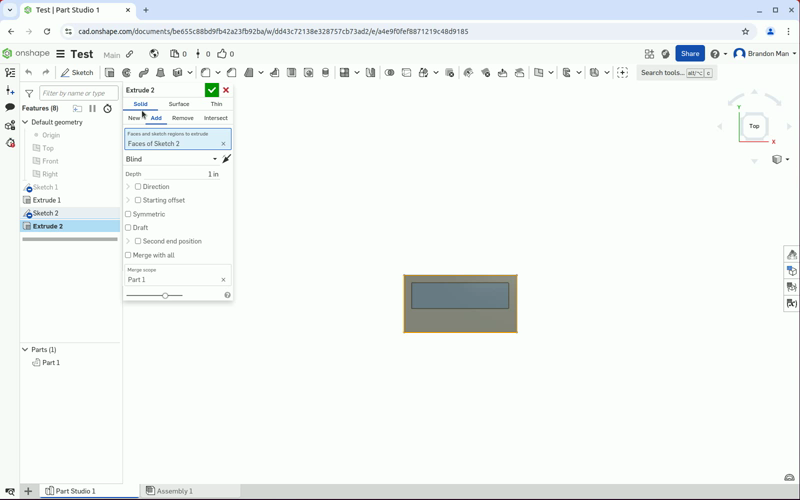
mouse_move(137, 120)
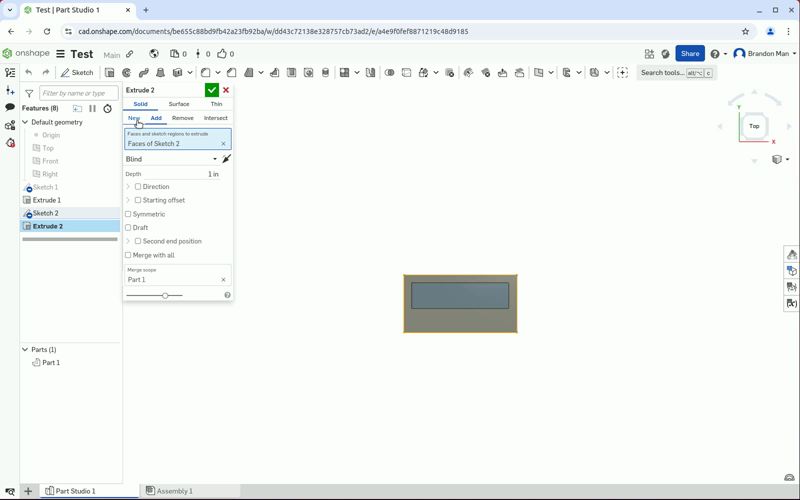
click(137, 120)
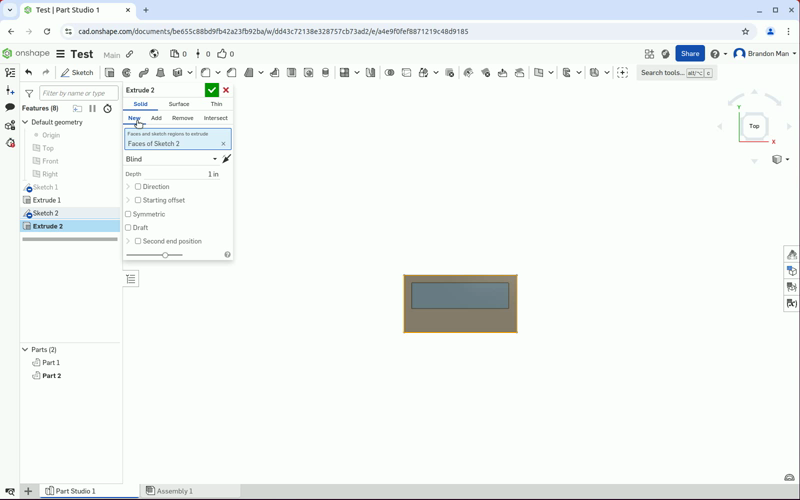
key(tab, 4)
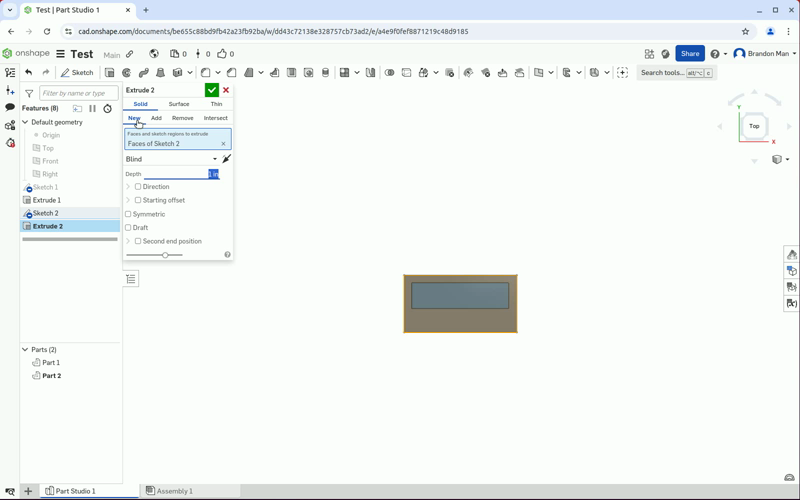
text(-2.407)
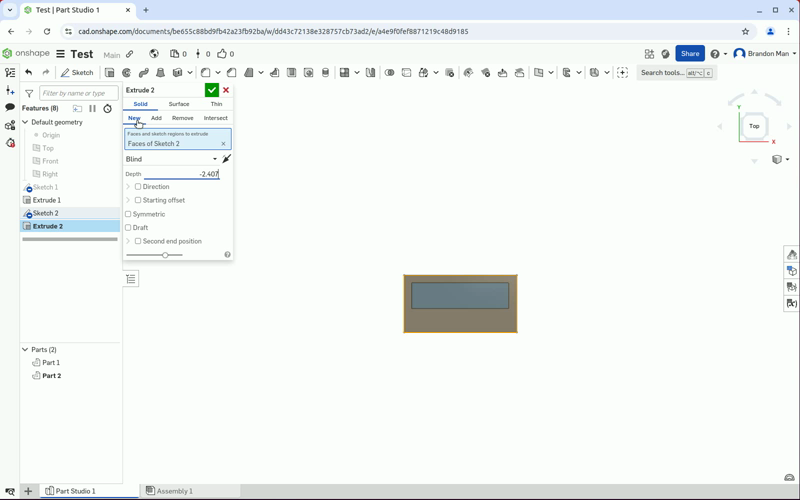
key(enter)
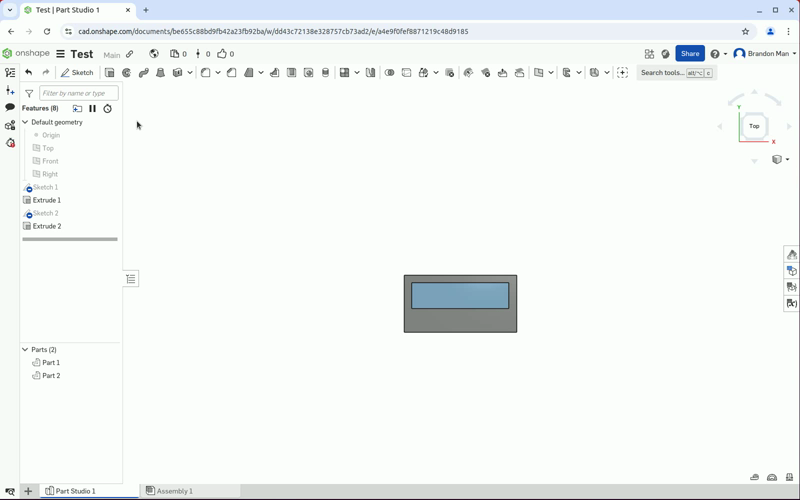
key(shift+h)
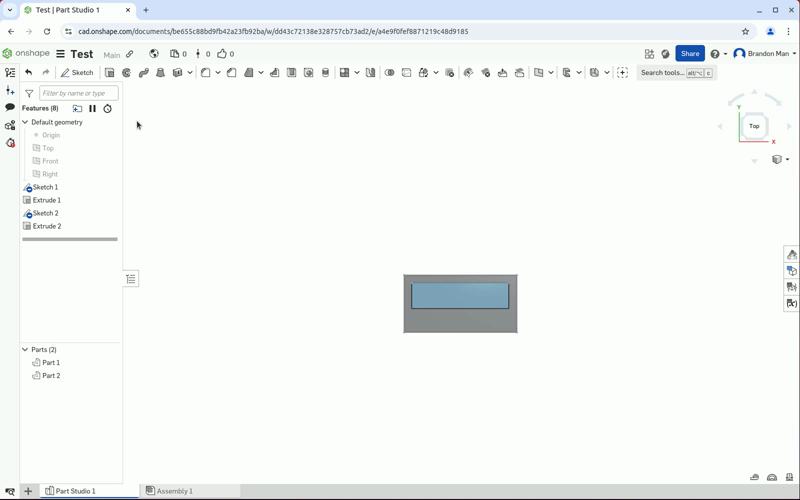
key(shift+h)
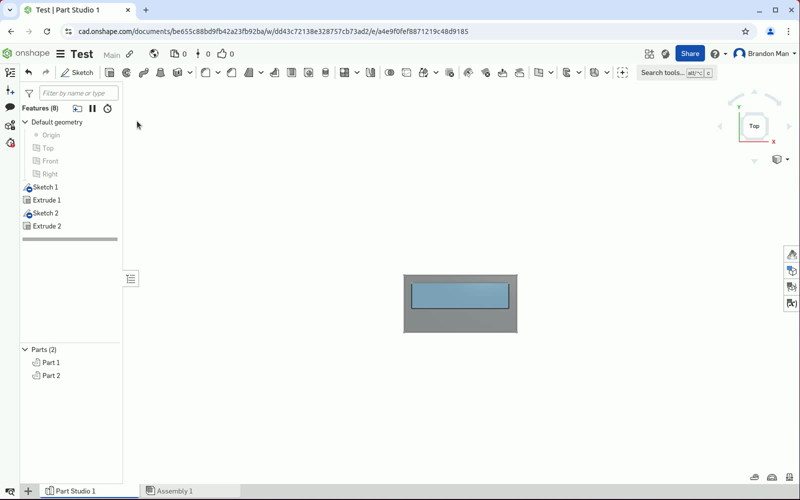
key(shift+7)
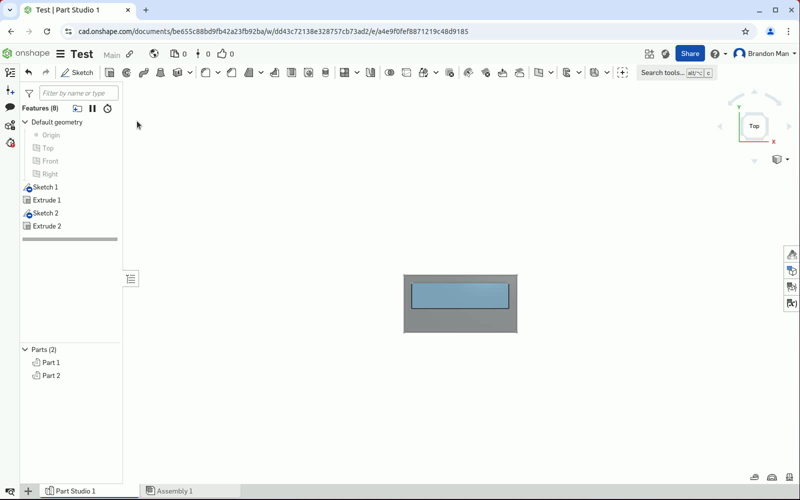
key(up, 3)
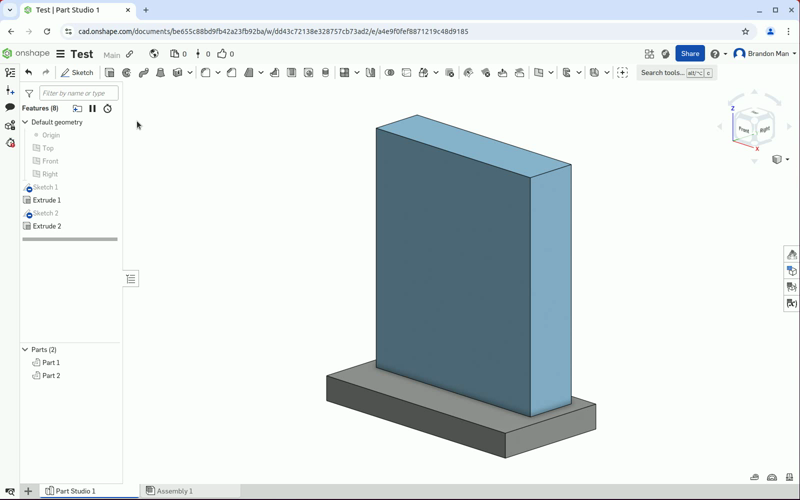
key(left, 3)
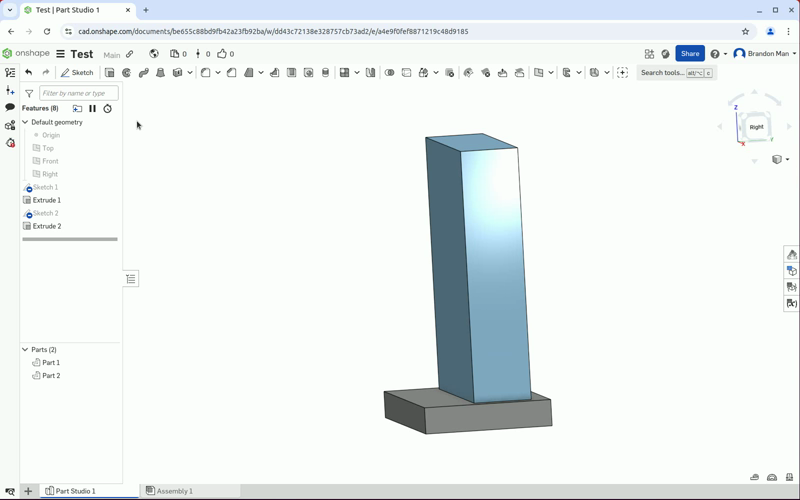
key(right, 3)
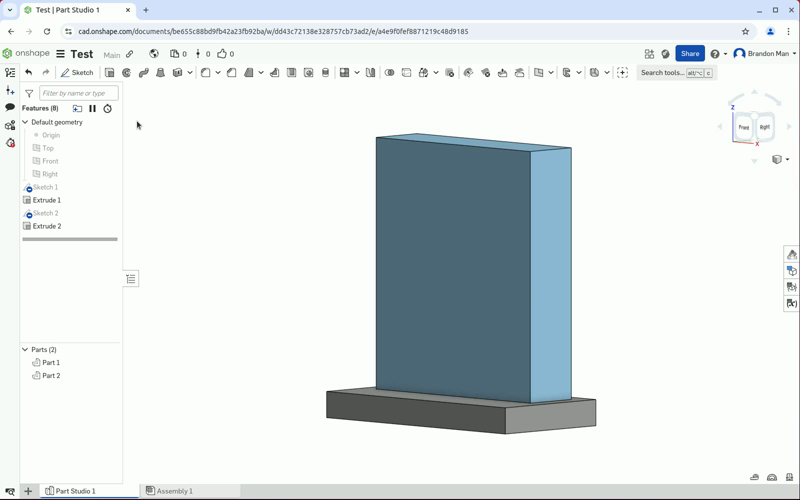
key(down, 3)
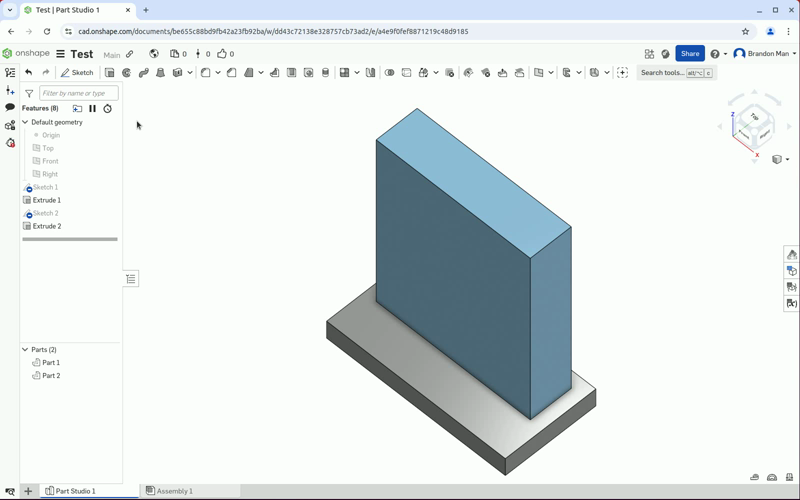
mouse_move(73, 189)
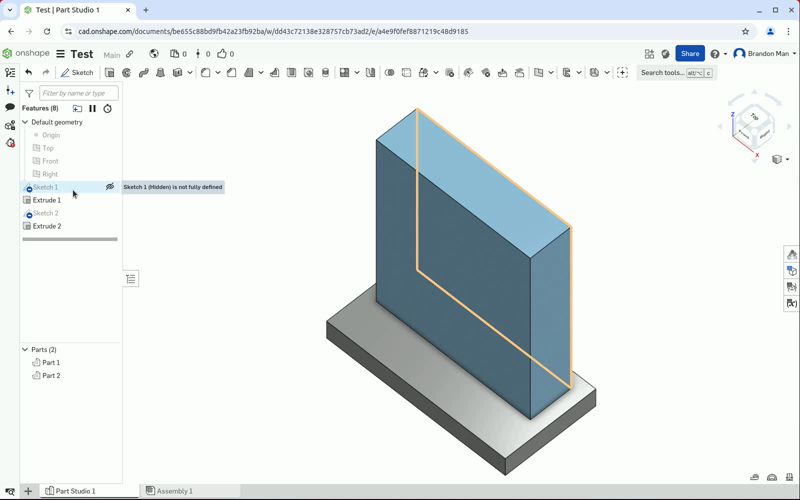
click(73, 189)